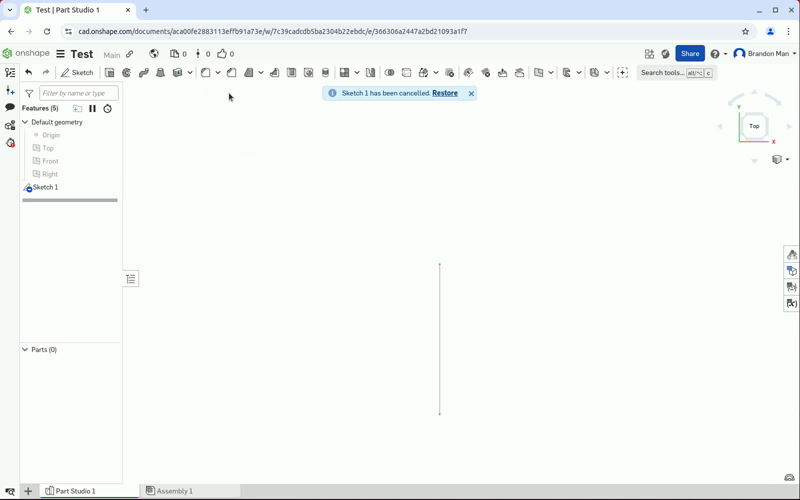
key(shift+h)
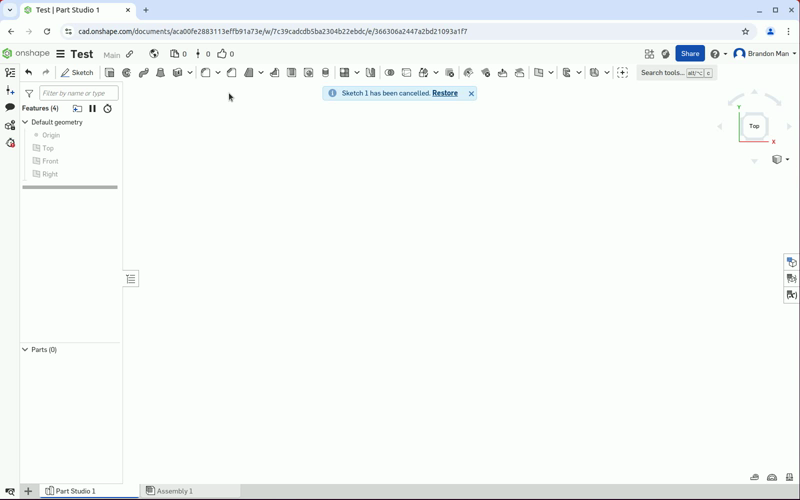
mouse_move(73, 352)
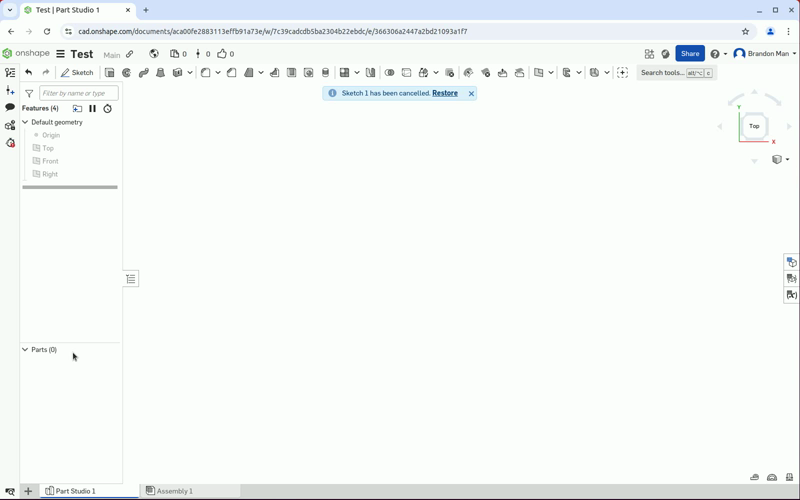
key(y)
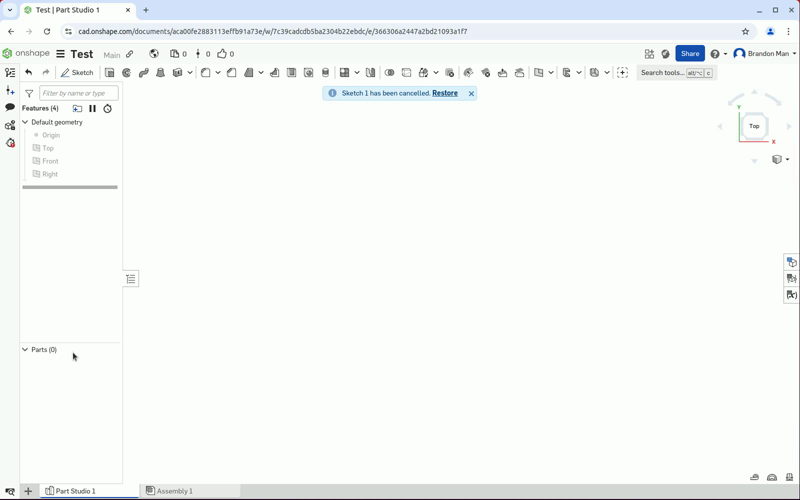
key(shift+p)
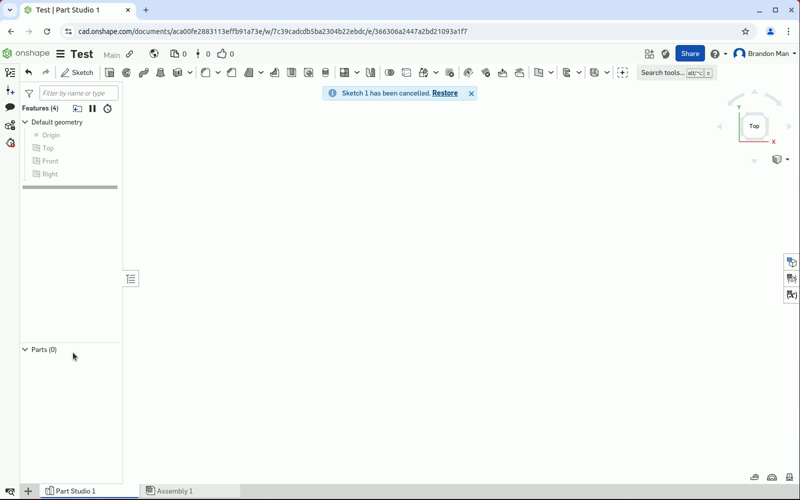
key(space)
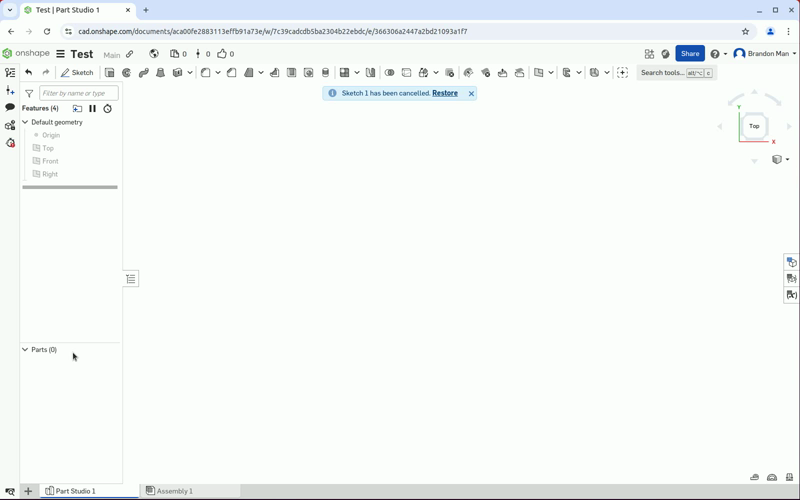
key_down(shift)
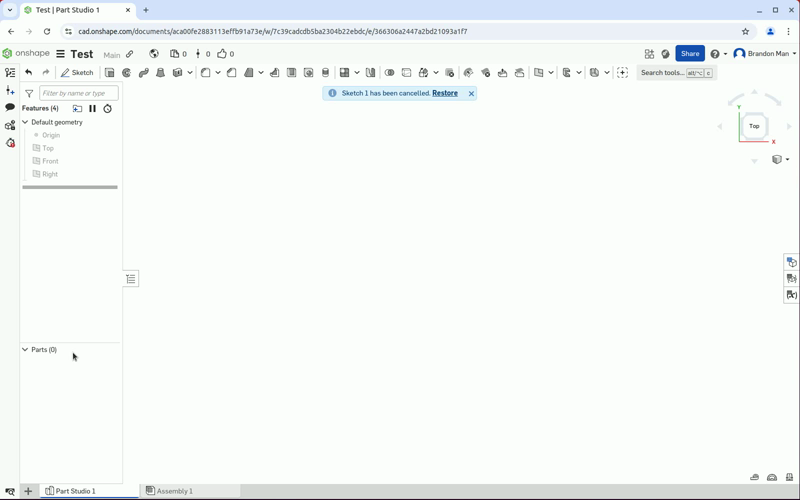
key(up)
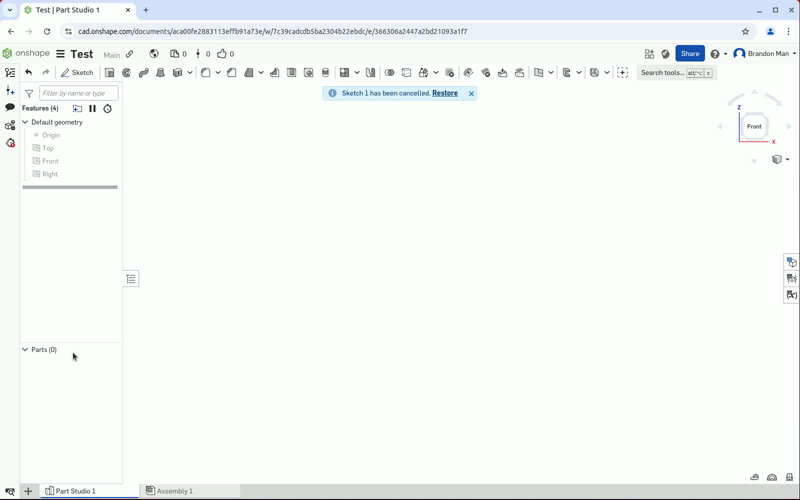
key_up(shift)
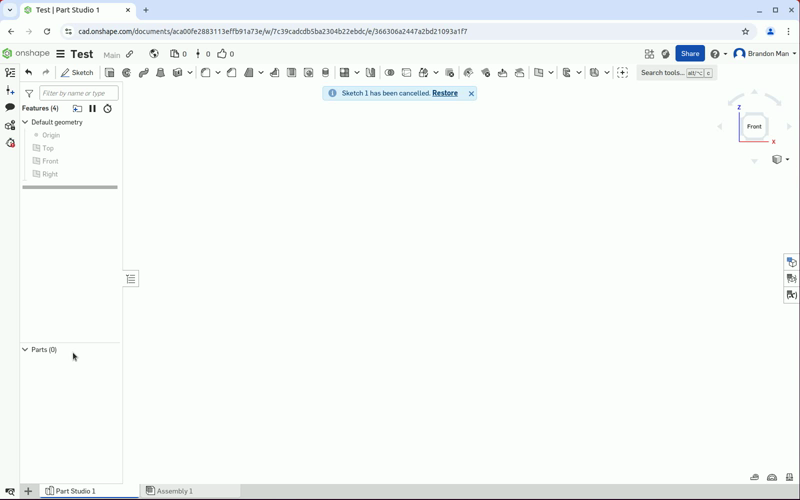
mouse_move(73, 352)
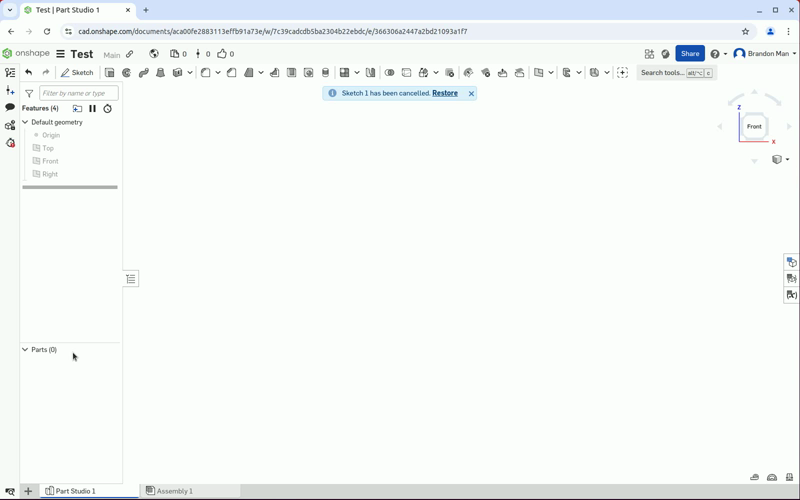
key(shift+y)
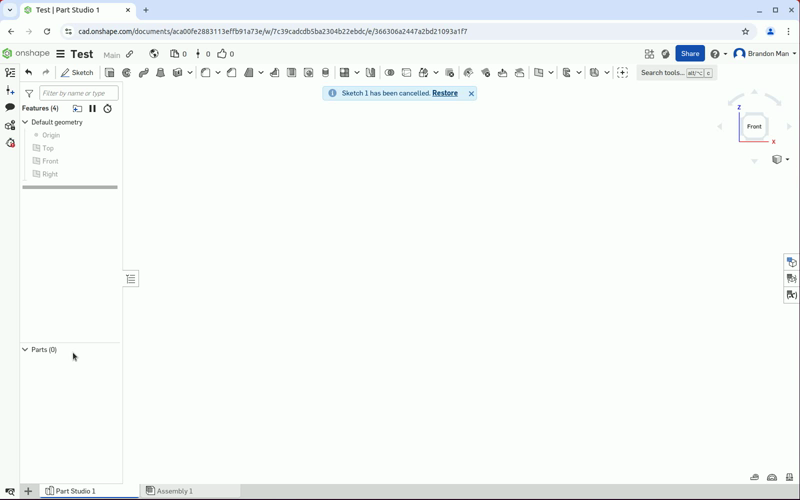
key(shift+s)
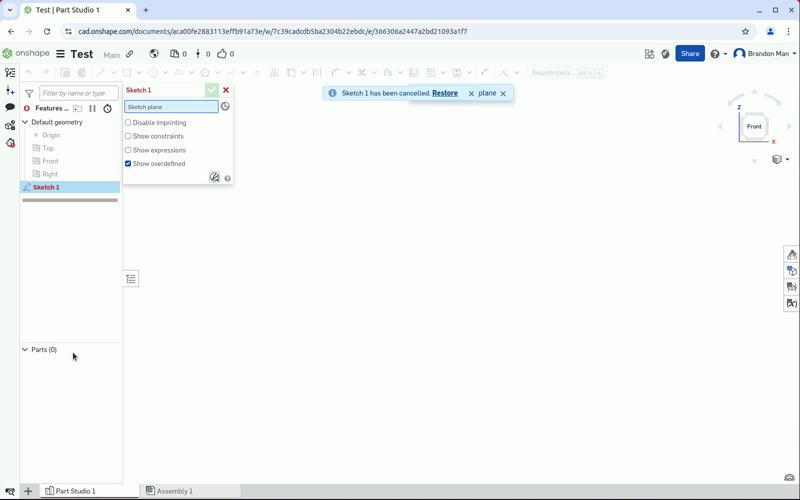
mouse_move(73, 163)
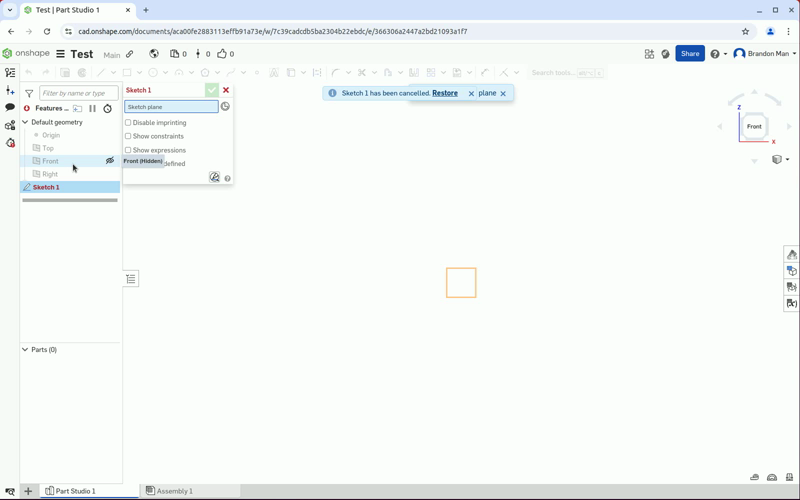
click(73, 163)
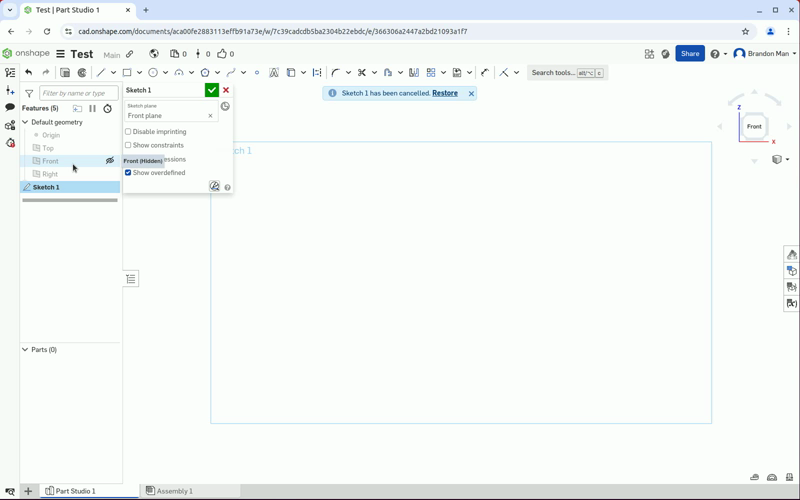
mouse_move(73, 352)
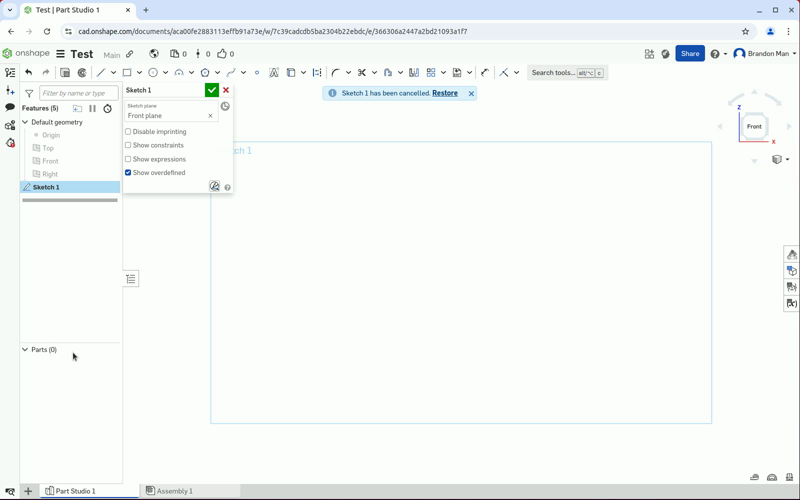
key(y)
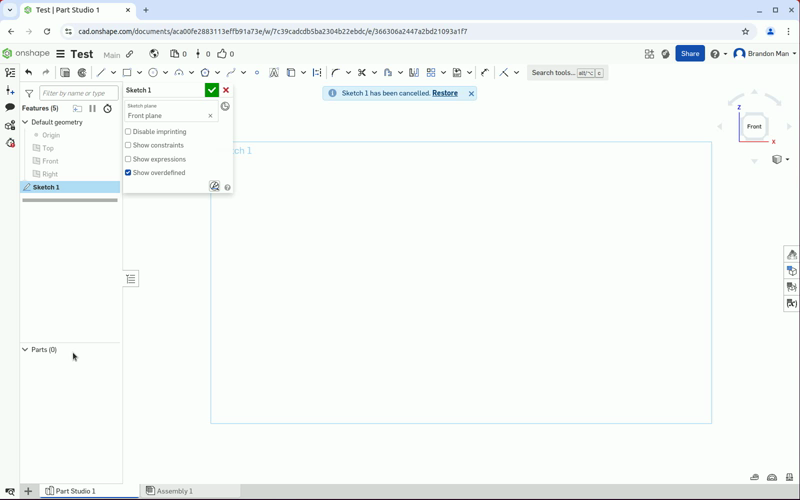
key(l)
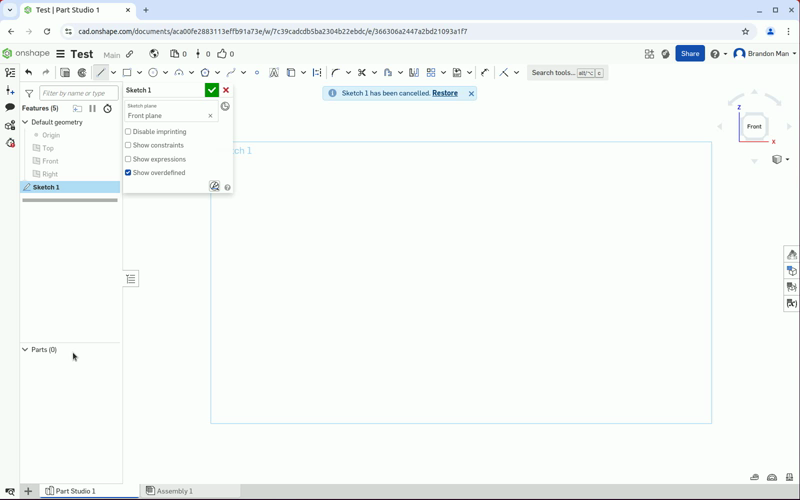
key_down(shift)
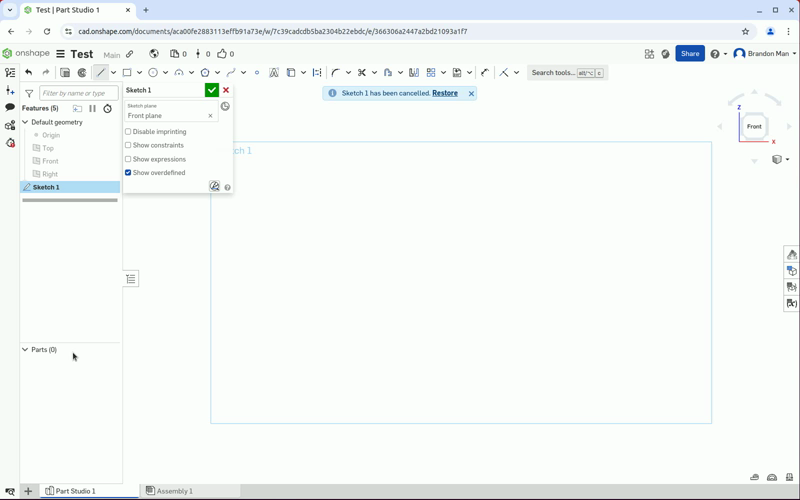
mouse_move(348, 282)
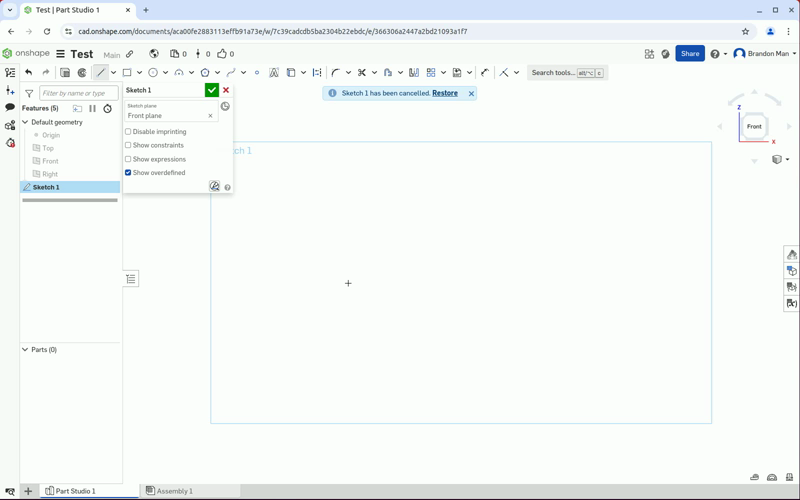
click(348, 282)
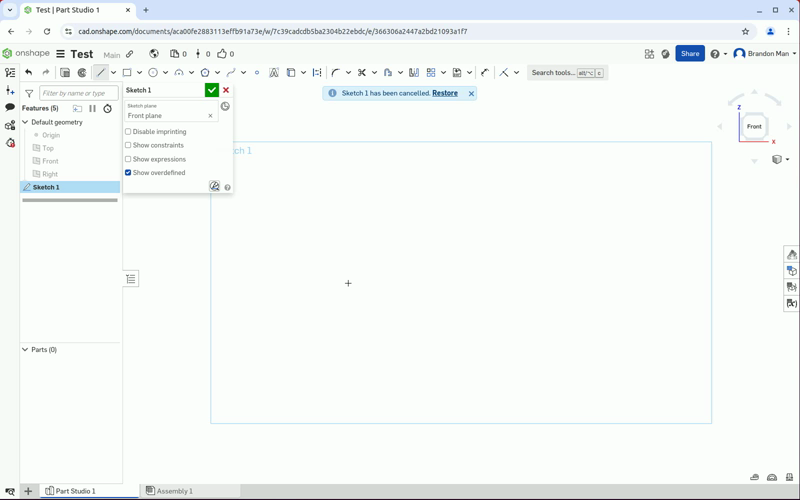
key_up(shift)
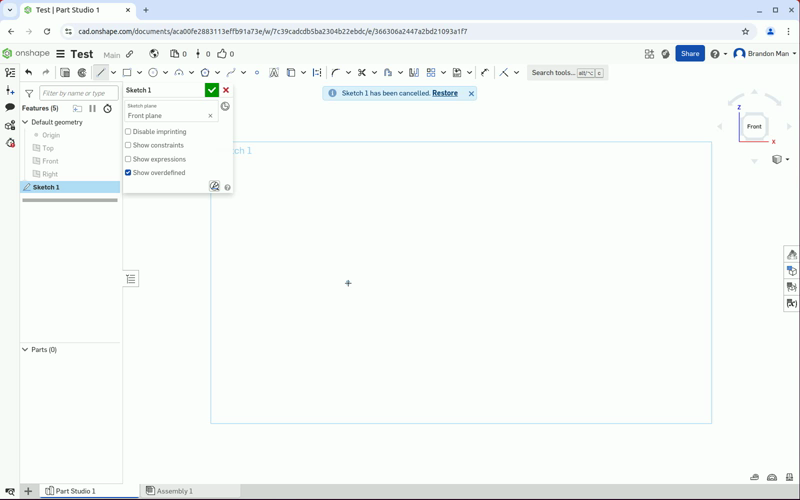
key_down(shift)
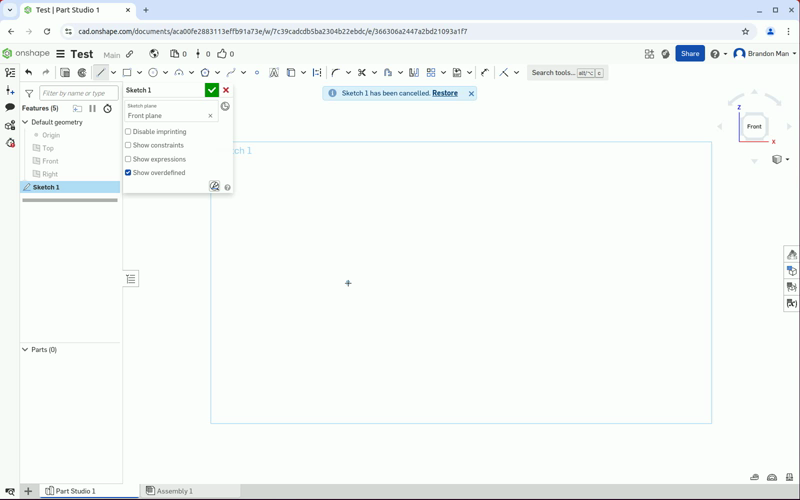
mouse_move(460, 282)
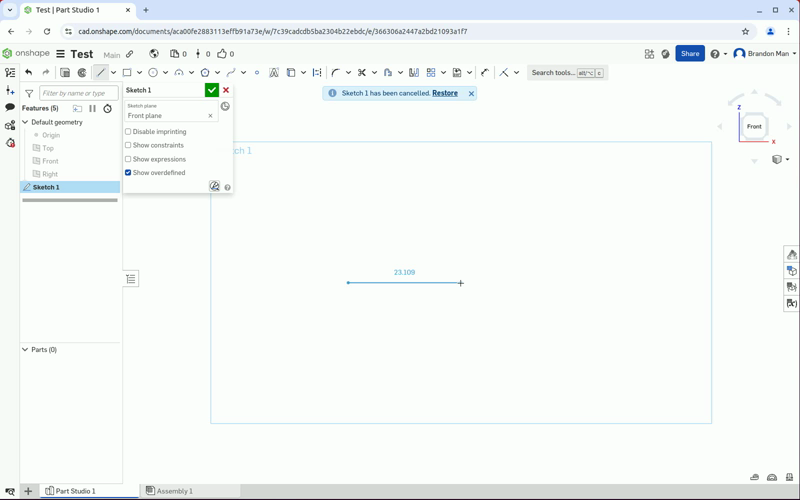
click(460, 282)
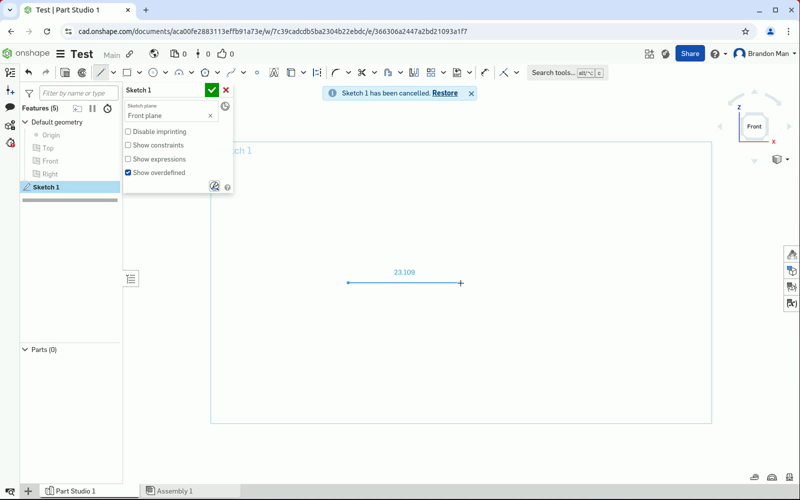
key_up(shift)
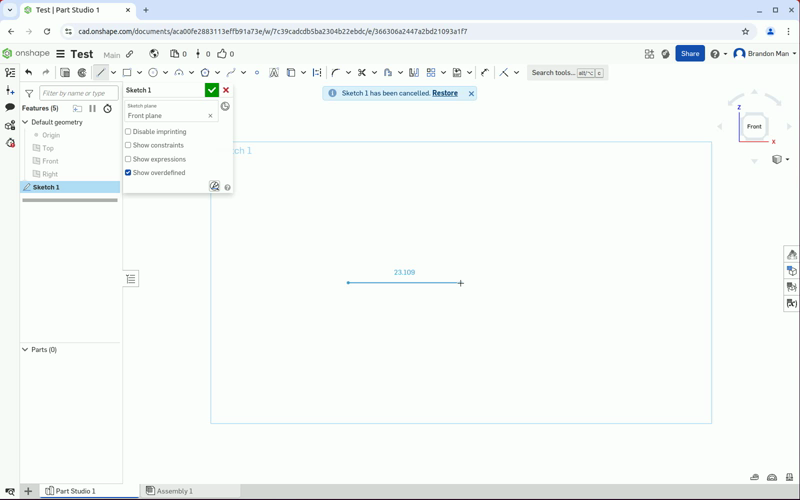
key_down(shift)
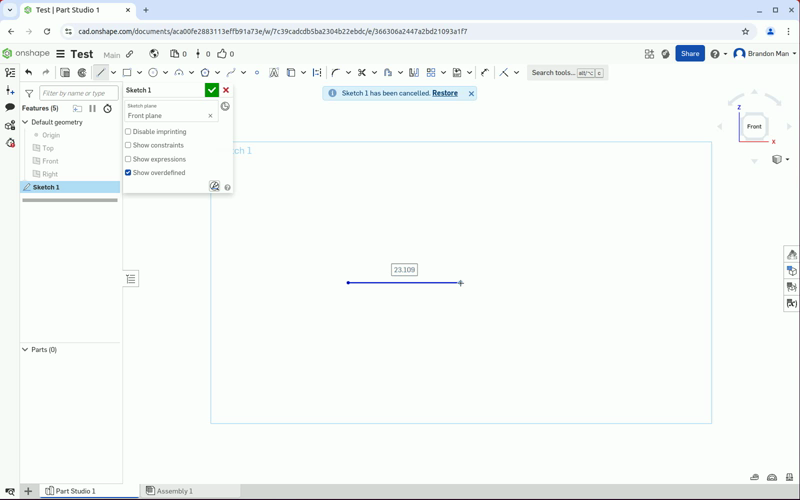
mouse_move(348, 276)
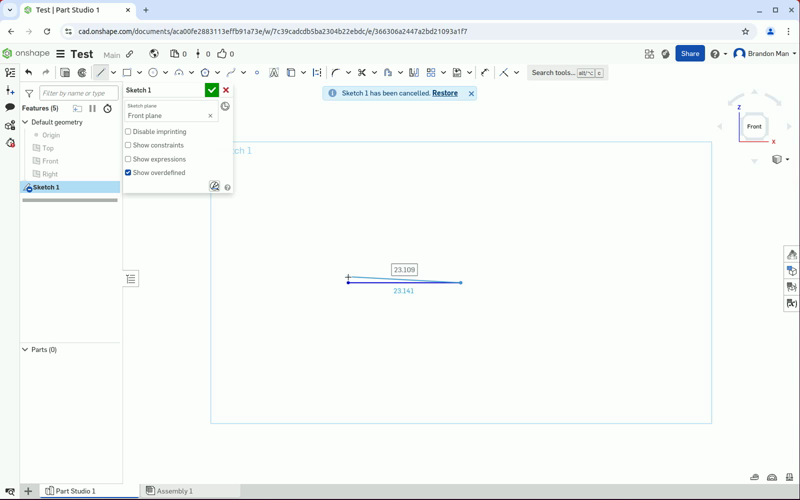
click(348, 276)
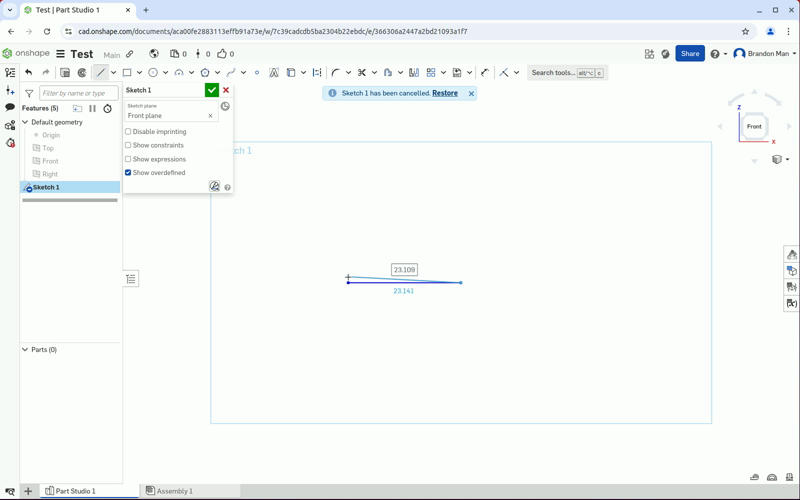
key_up(shift)
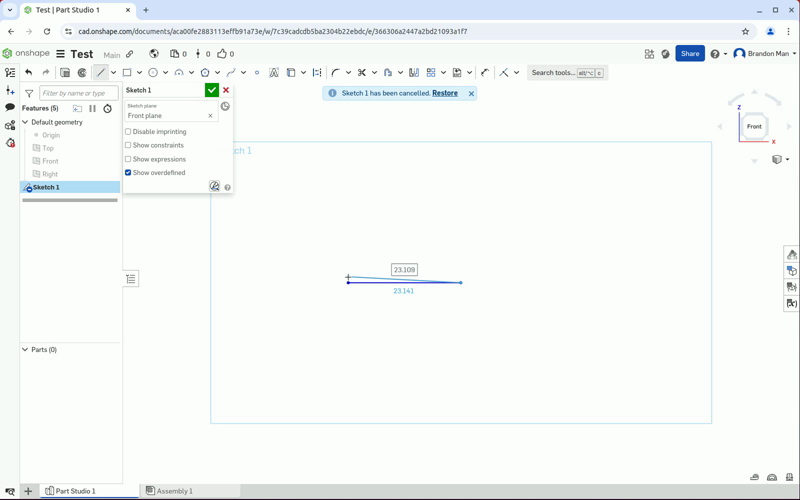
mouse_move(378, 276)
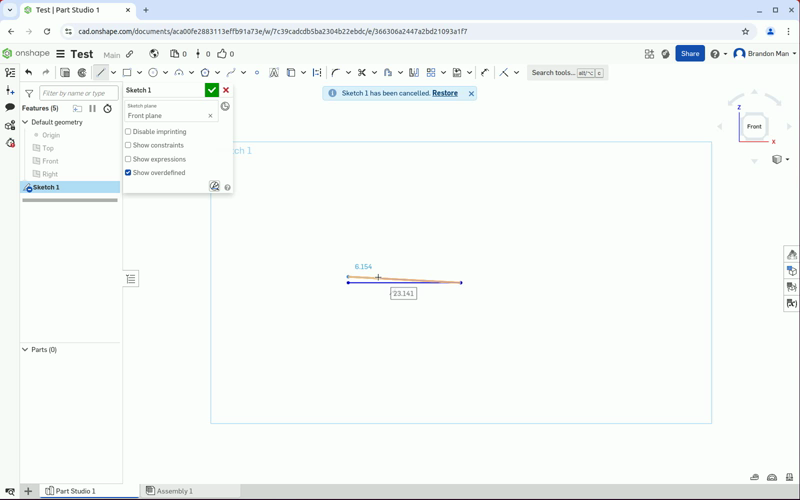
key_down(shift)
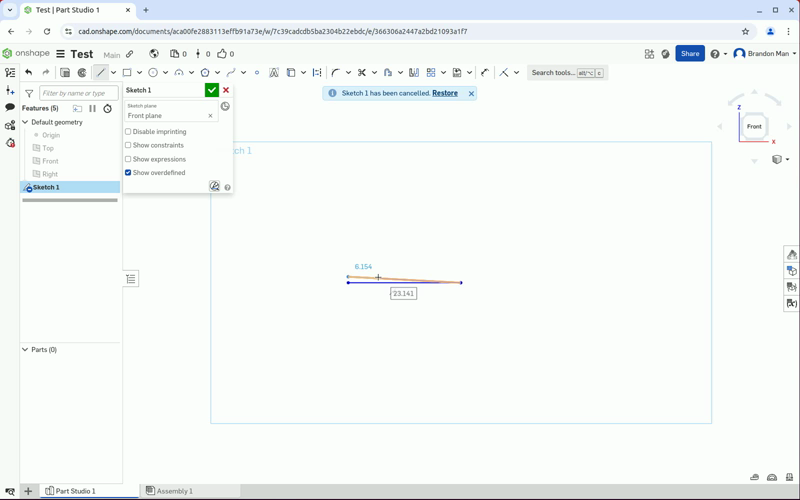
mouse_move(348, 282)
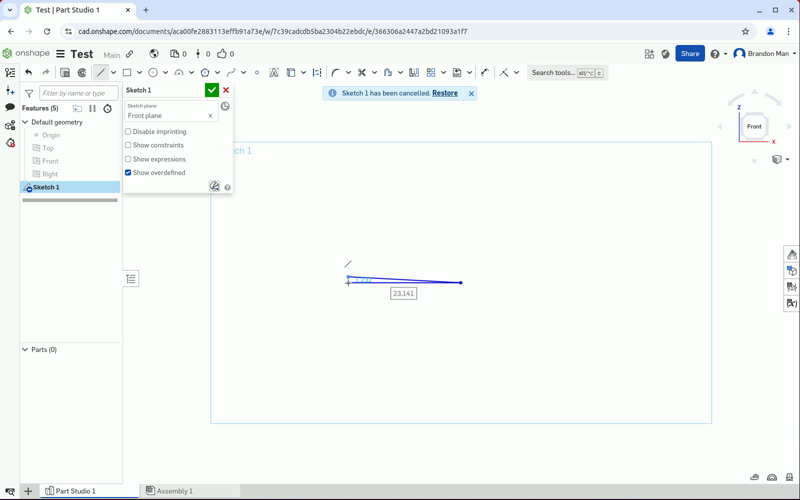
scroll(6)
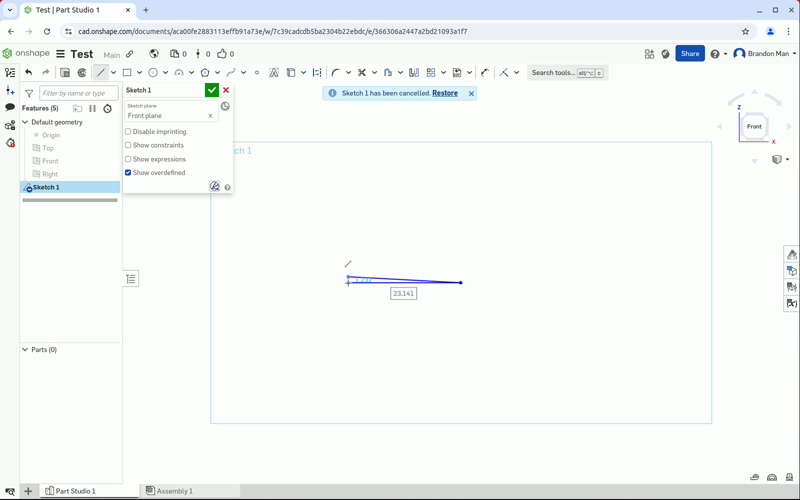
scroll(6)
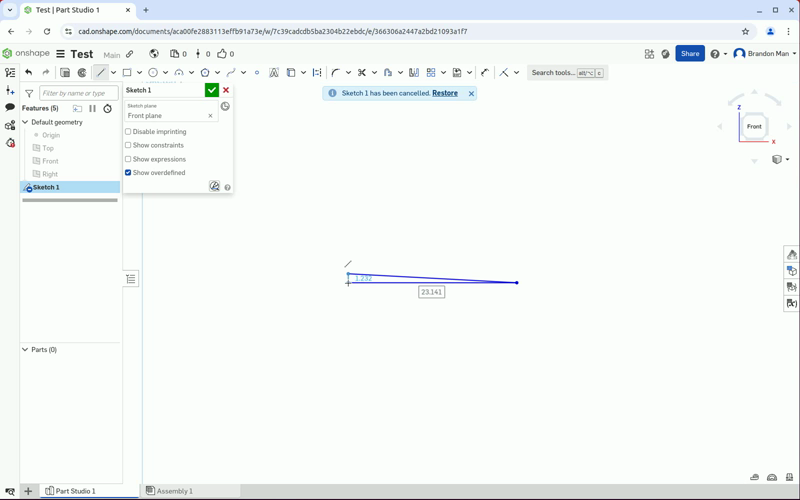
scroll(6)
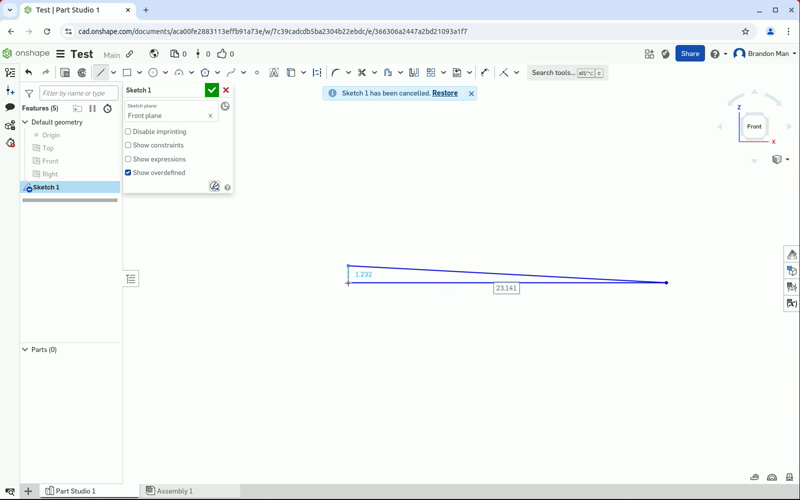
scroll(6)
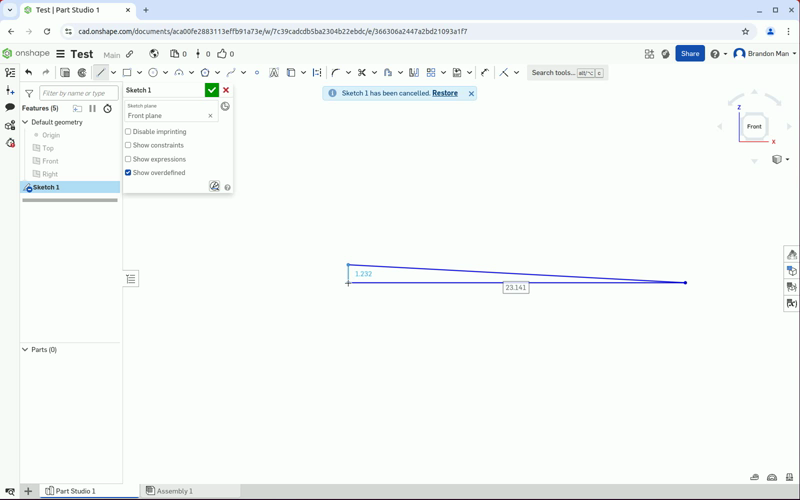
scroll(6)
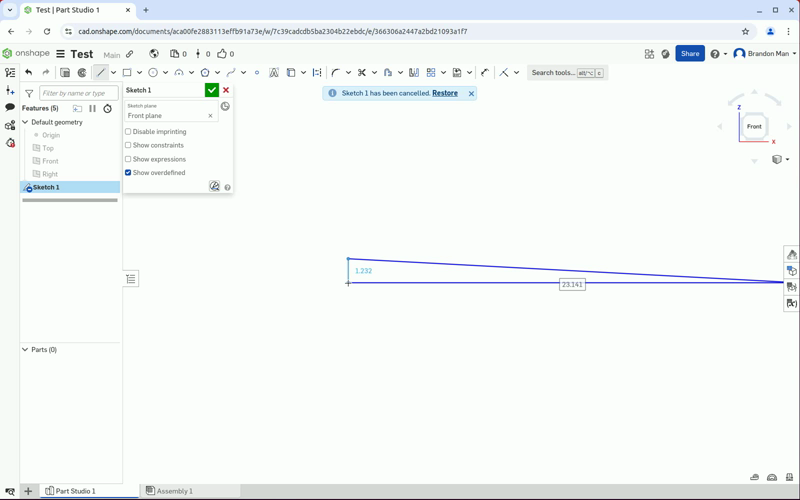
scroll(6)
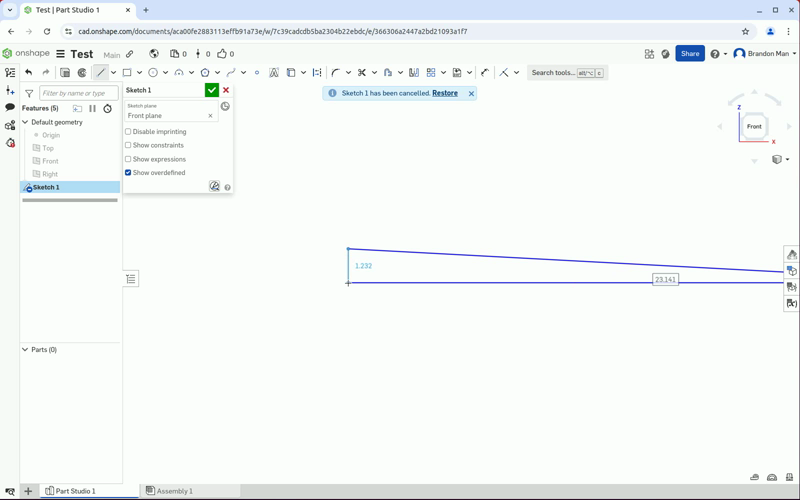
scroll(6)
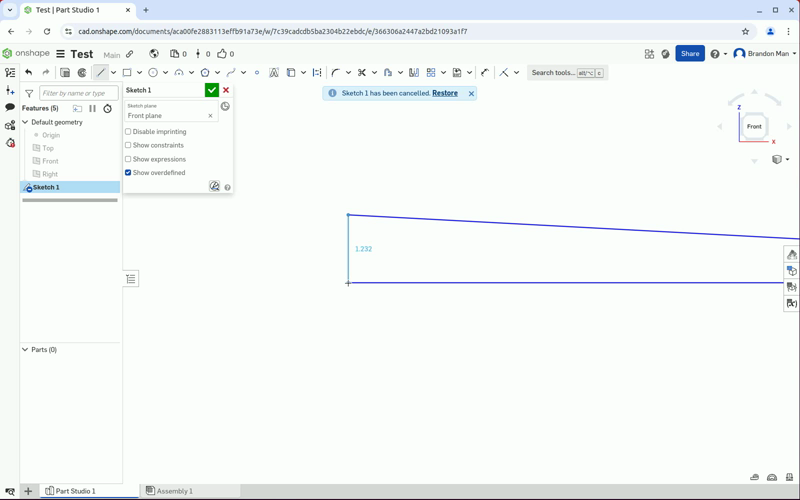
key_up(shift)
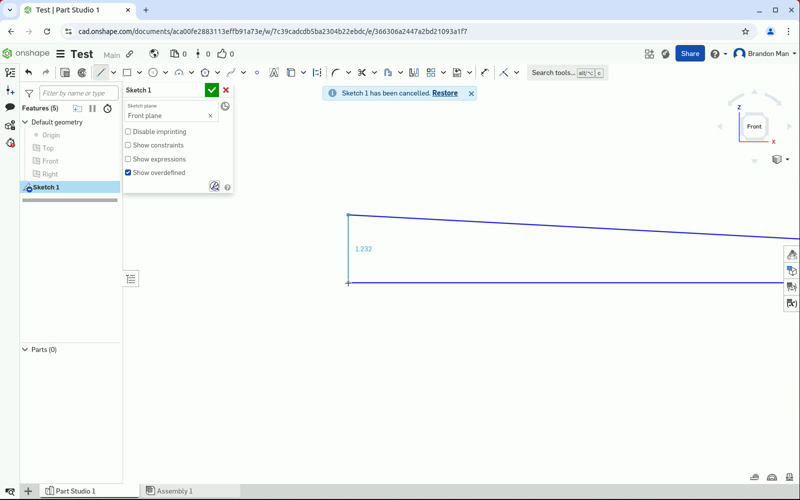
click(348, 282)
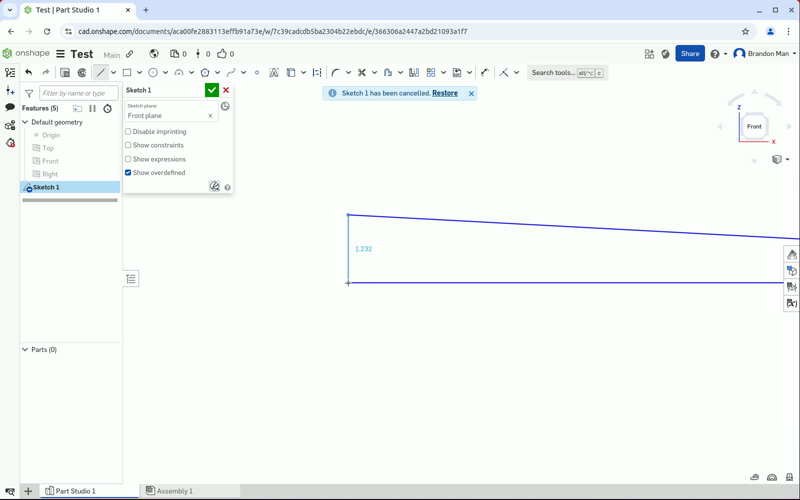
scroll(-6)
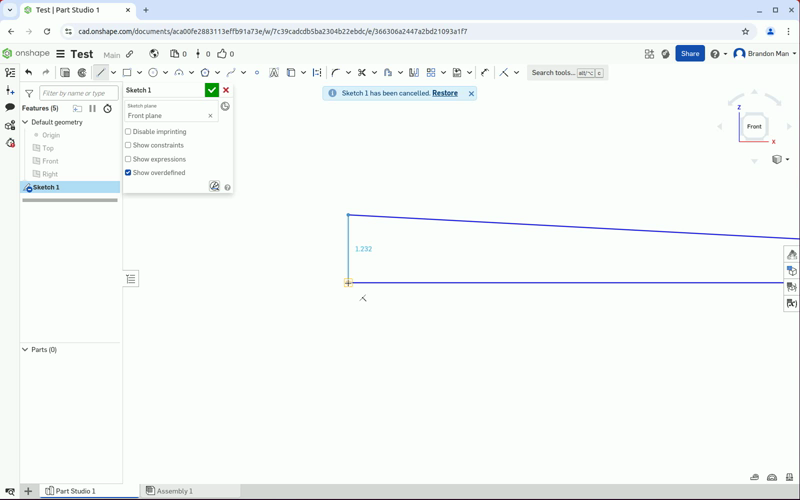
scroll(-6)
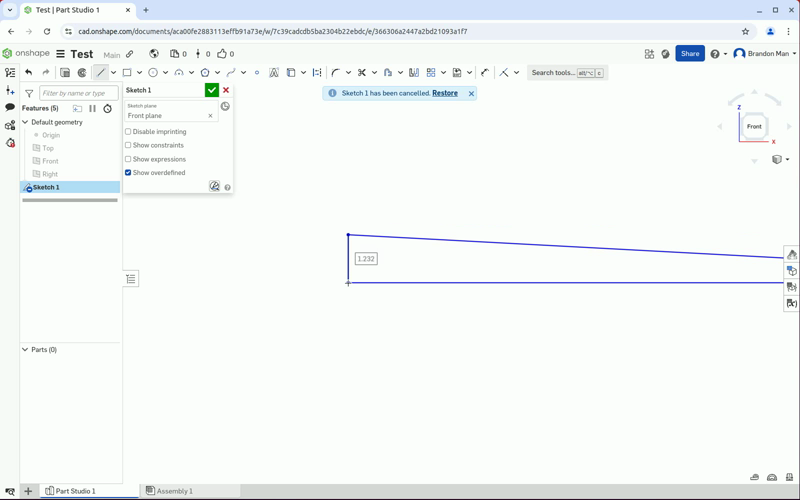
scroll(-6)
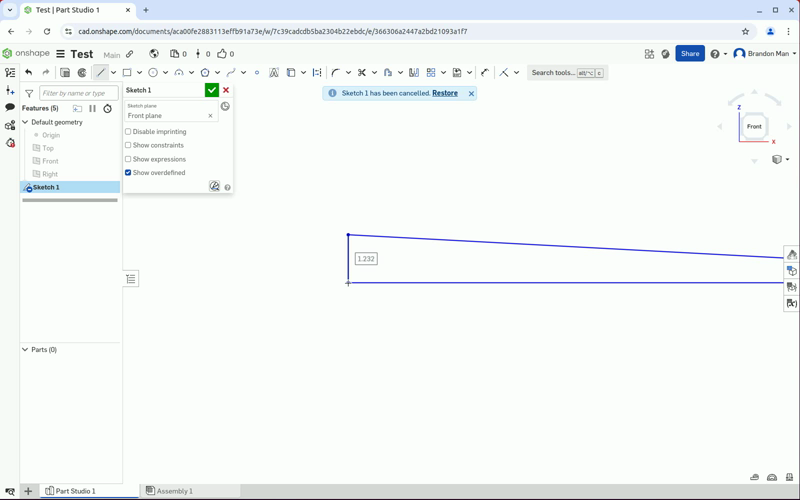
scroll(-6)
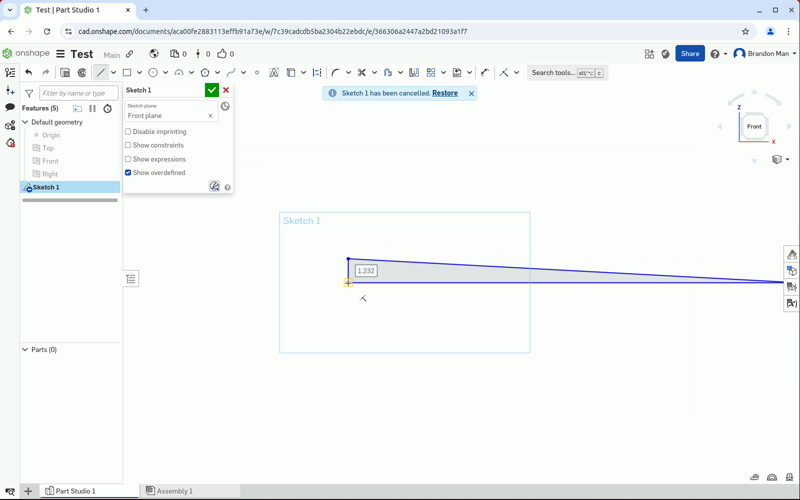
scroll(-6)
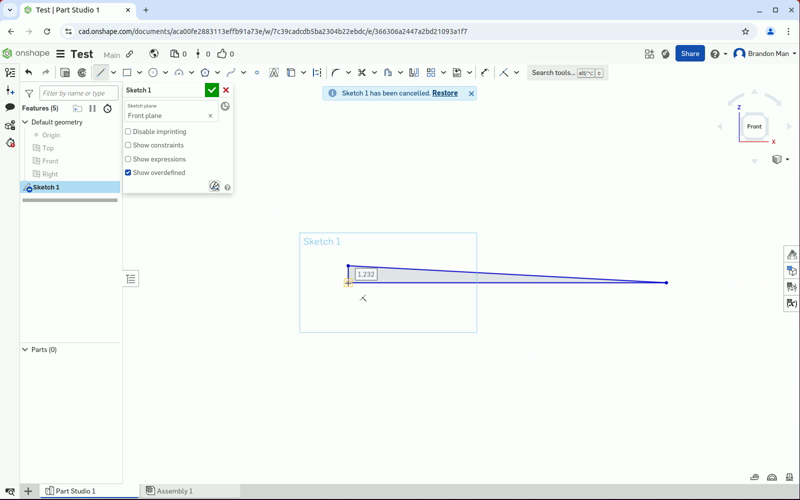
scroll(-6)
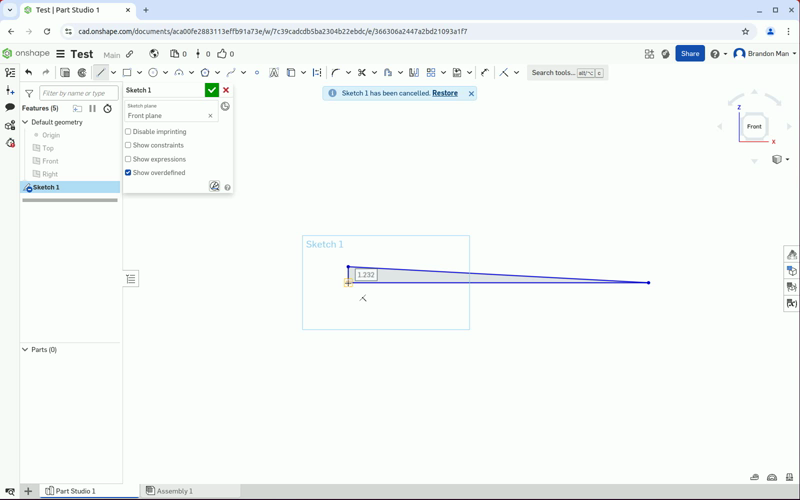
scroll(-6)
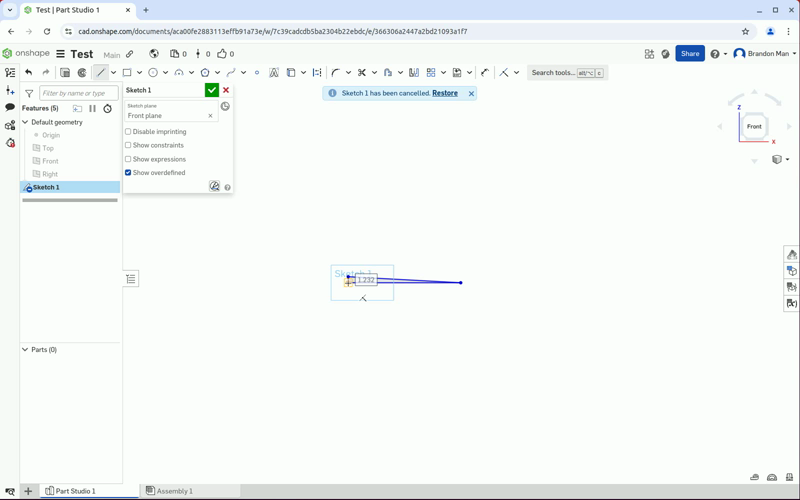
key(esc)
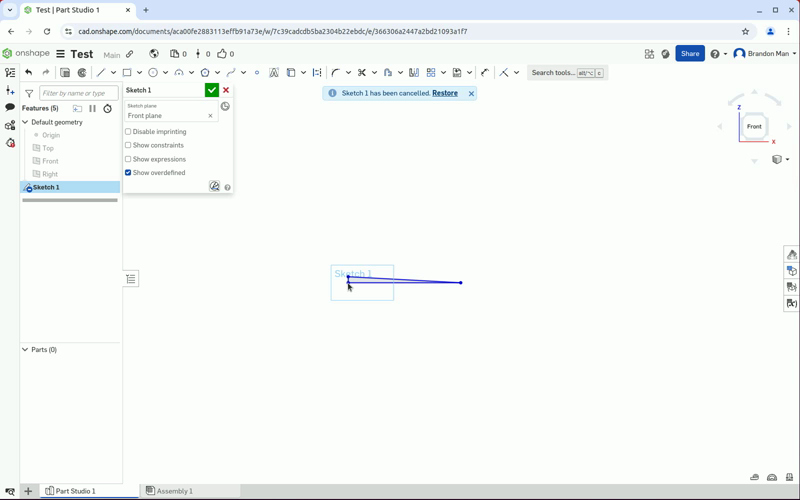
mouse_move(410, 281)
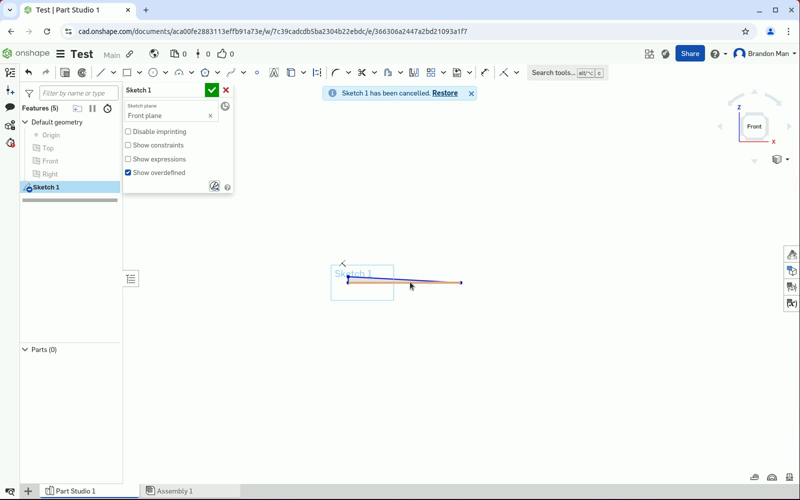
scroll(6)
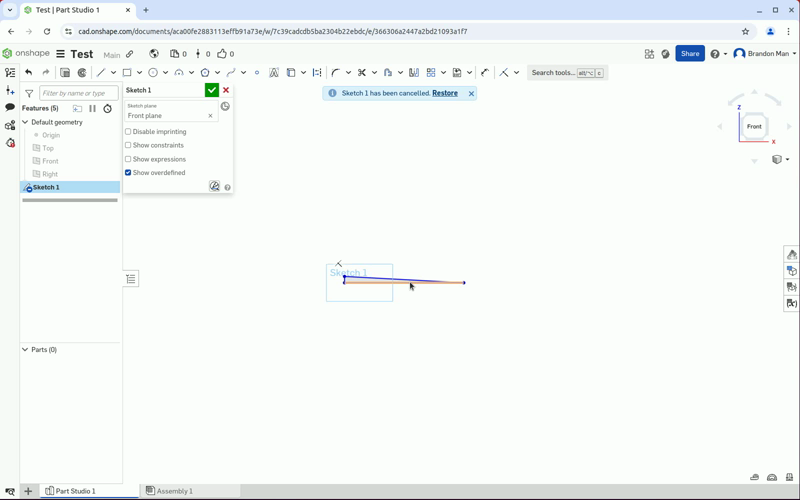
scroll(6)
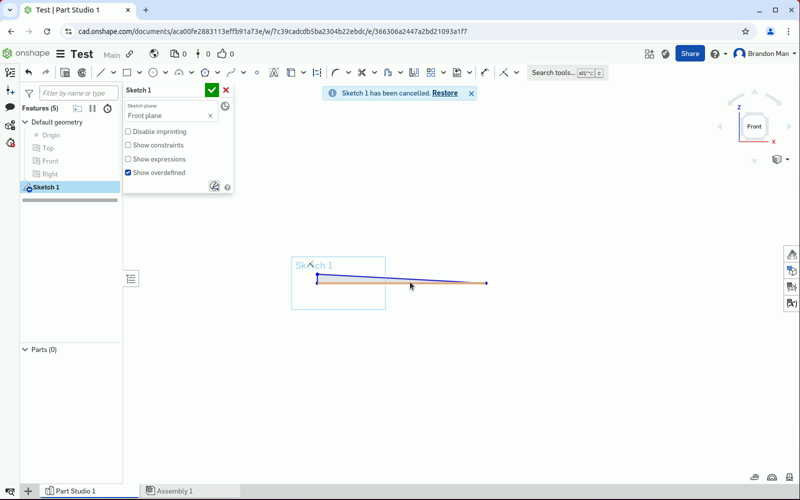
scroll(6)
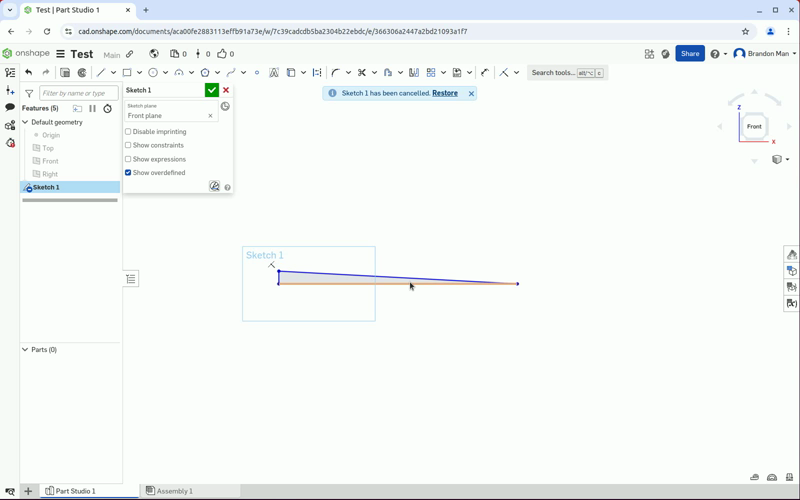
scroll(6)
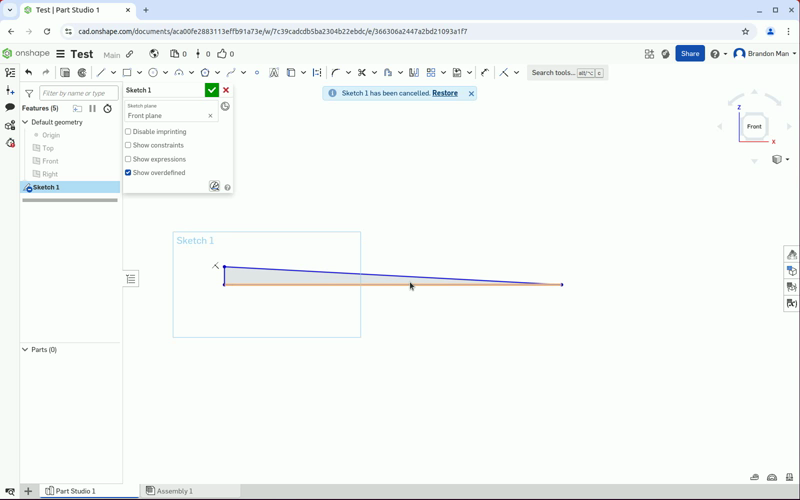
scroll(6)
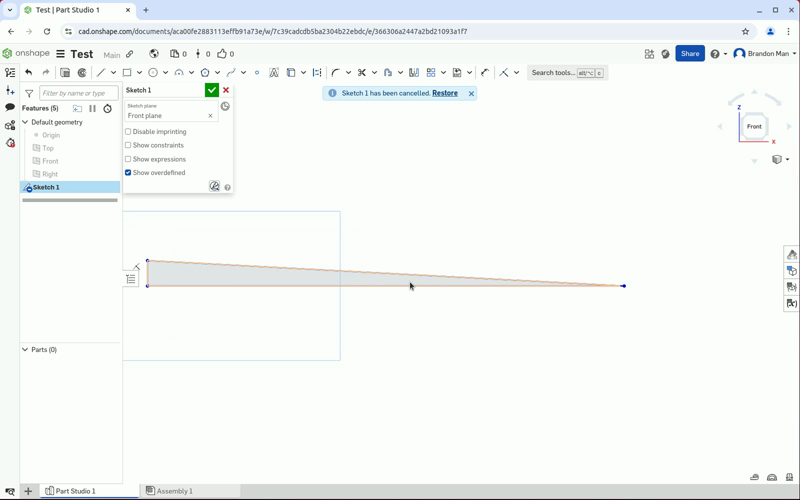
scroll(6)
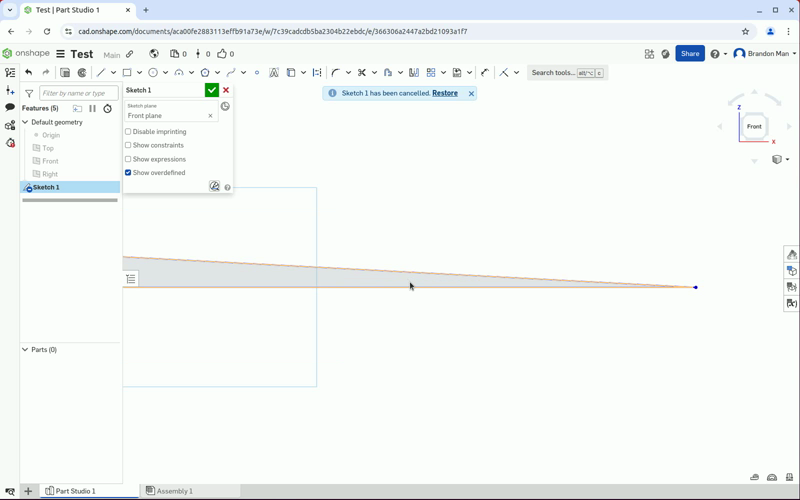
scroll(6)
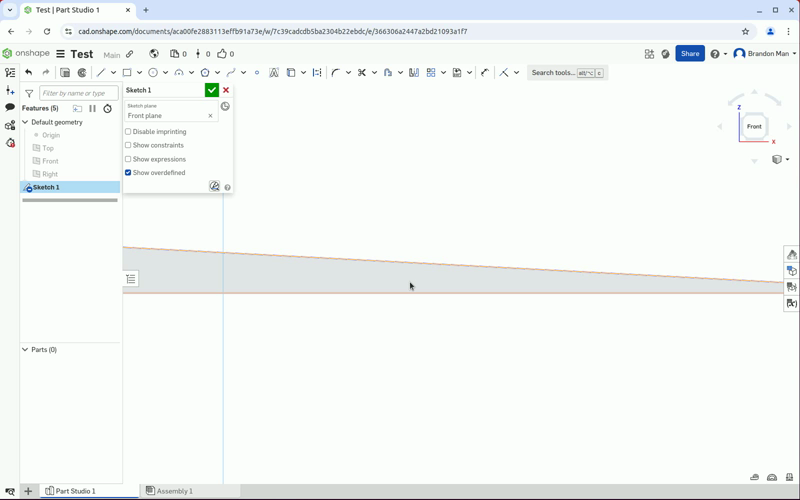
click(410, 281)
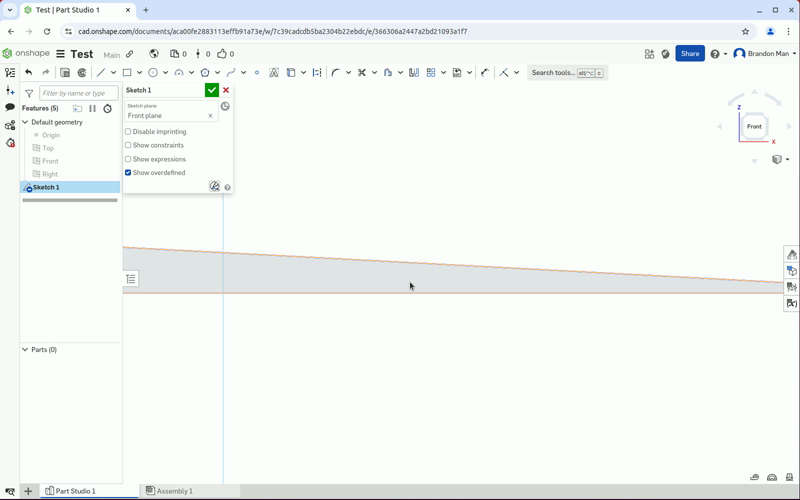
scroll(-6)
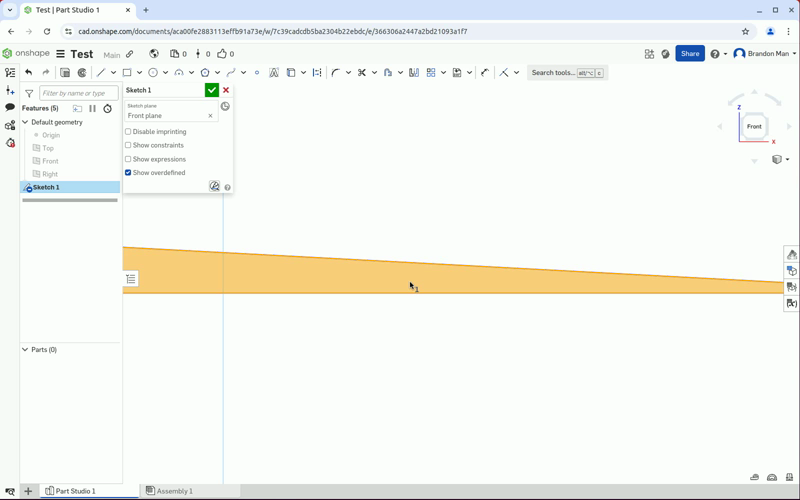
scroll(-6)
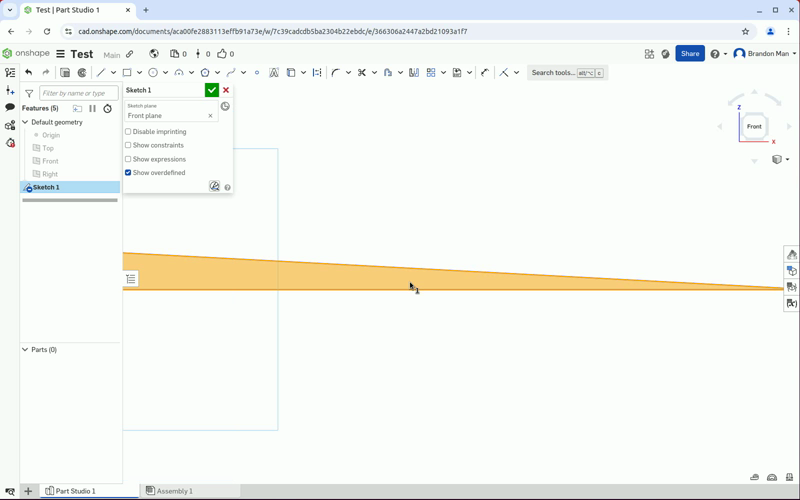
scroll(-6)
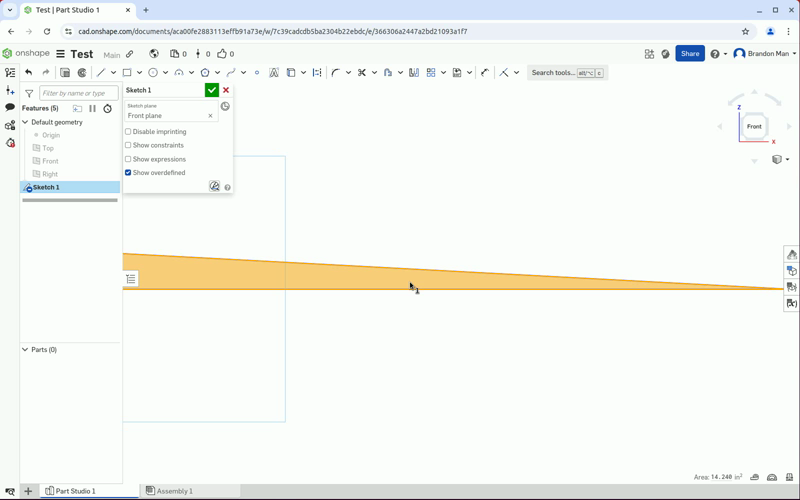
scroll(-6)
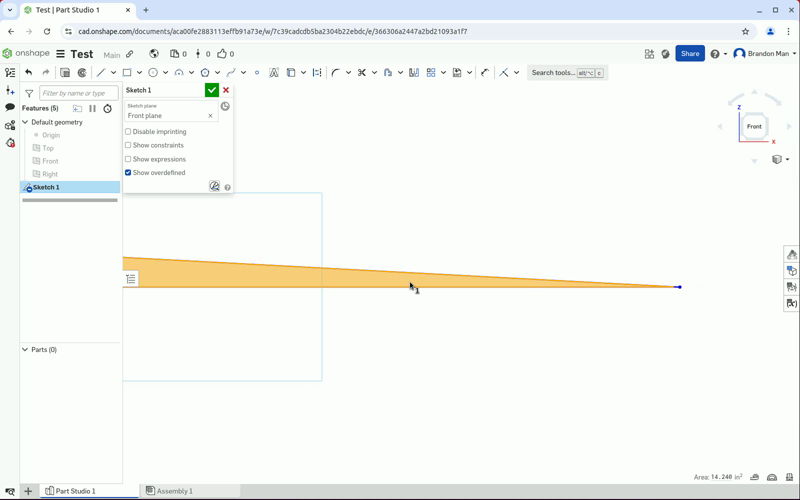
scroll(-6)
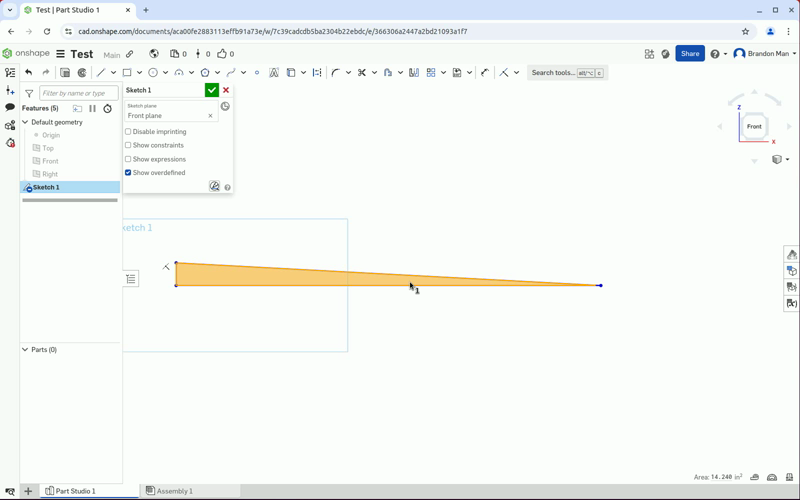
scroll(-6)
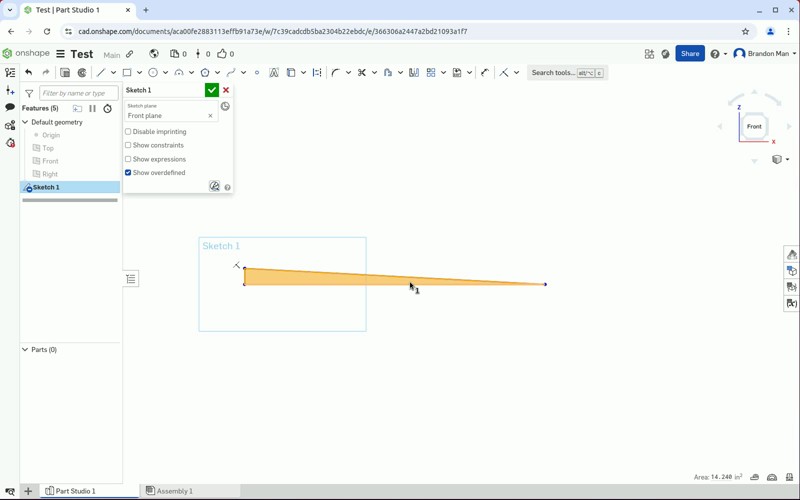
scroll(-6)
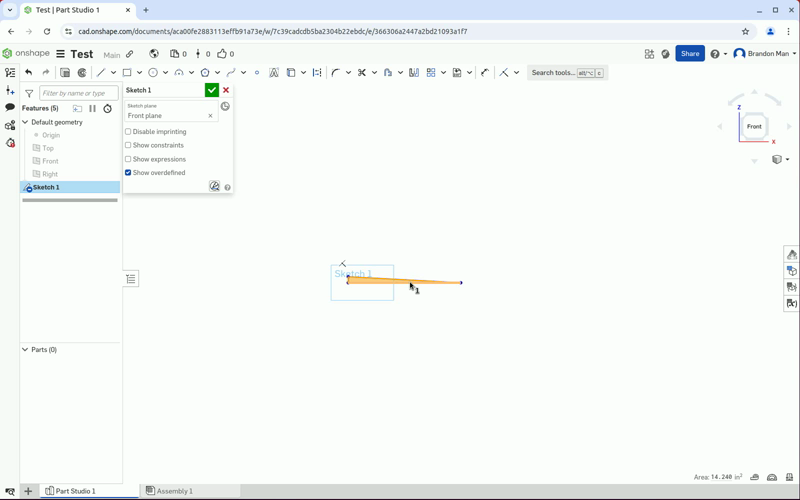
mouse_move(73, 352)
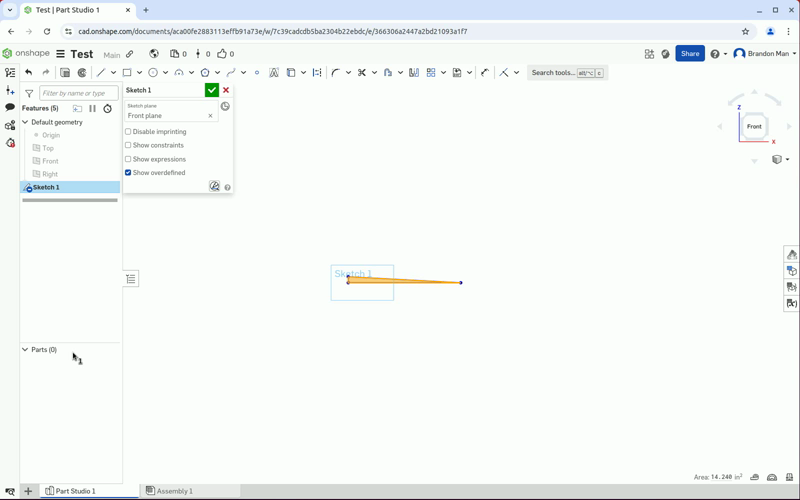
key(shift+y)
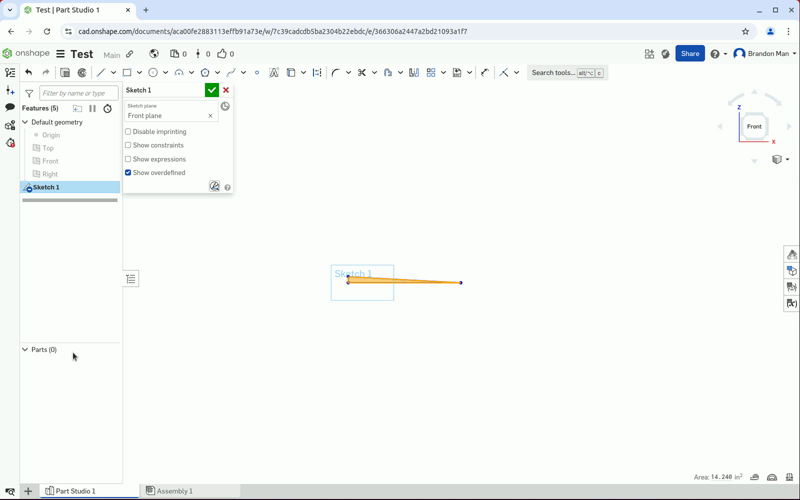
key(shift+e)
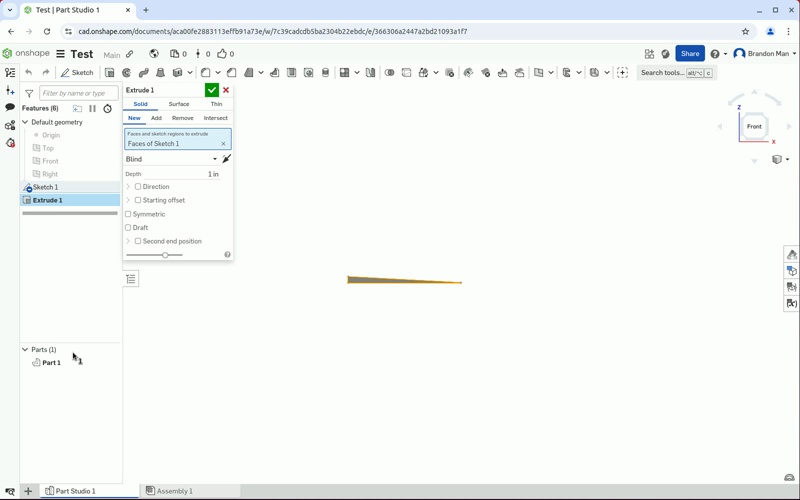
mouse_move(143, 106)
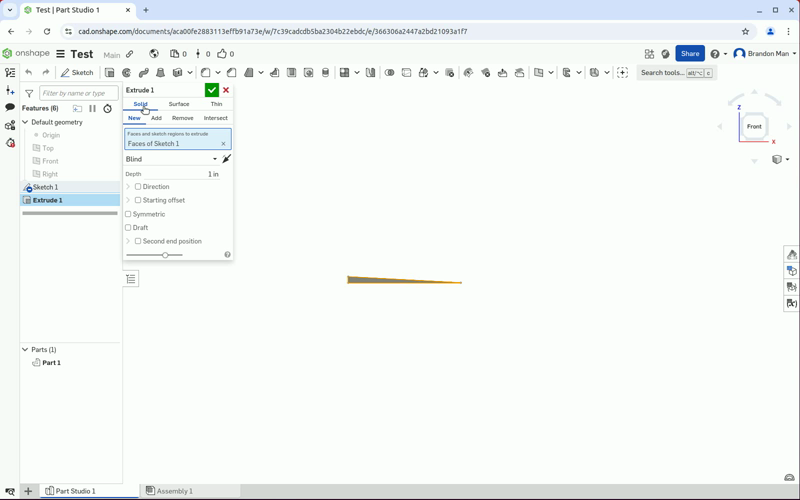
click(143, 106)
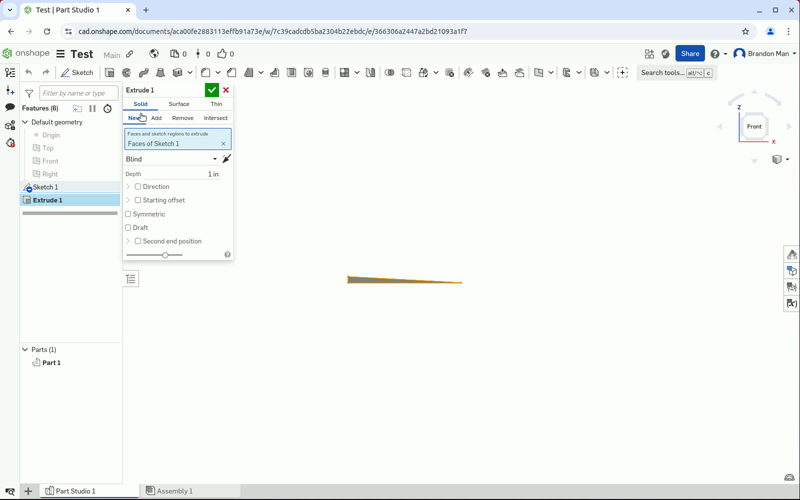
mouse_move(137, 120)
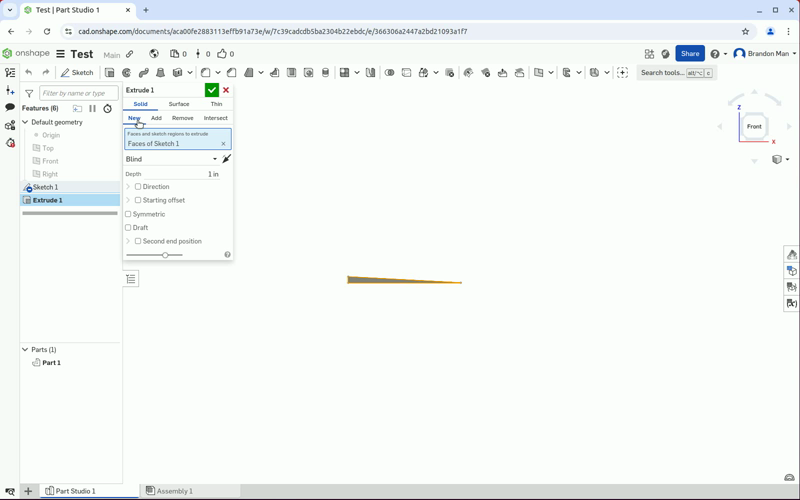
click(137, 120)
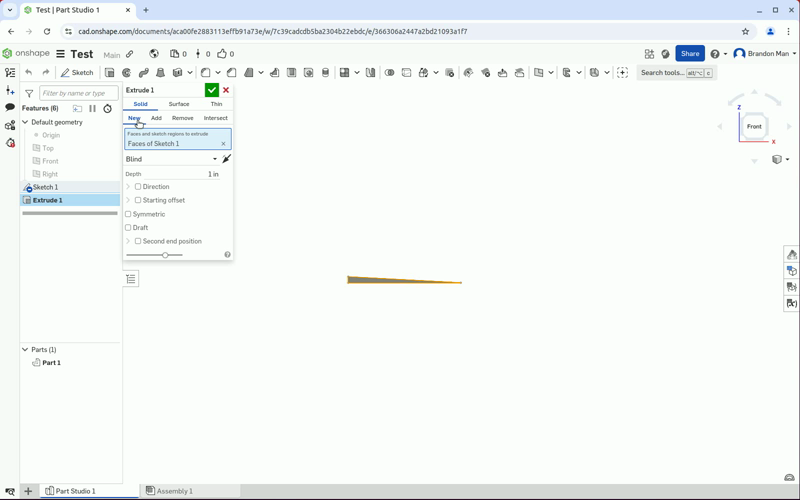
key(tab, 4)
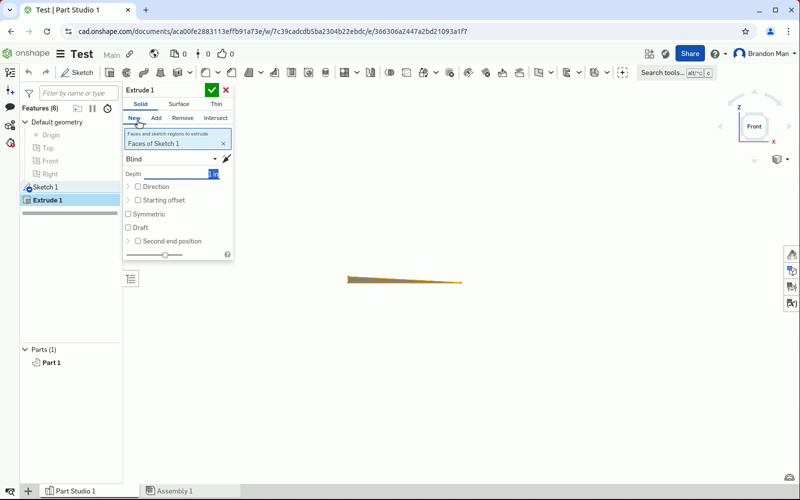
text(9.628)
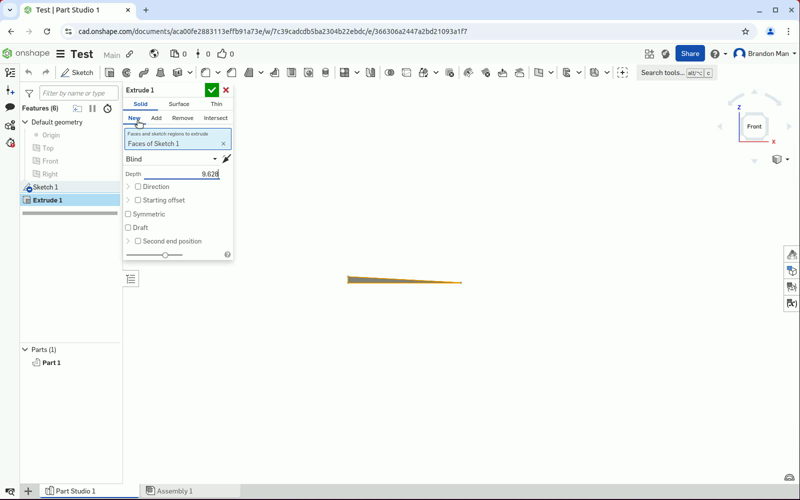
key(enter)
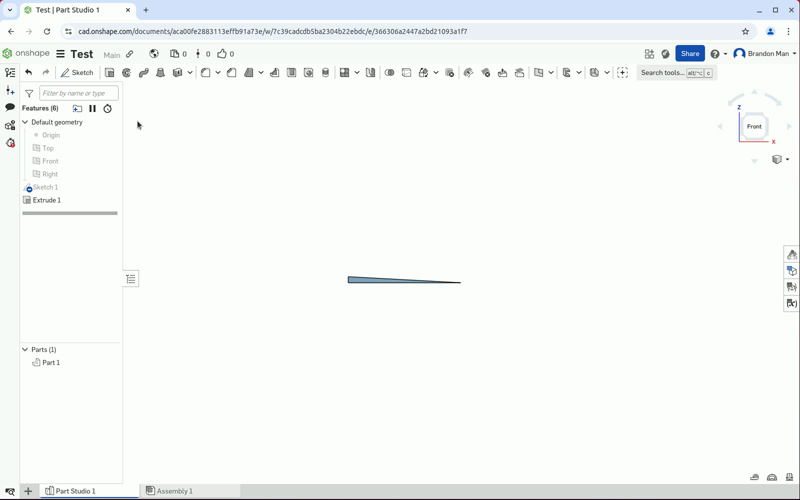
key(shift+h)
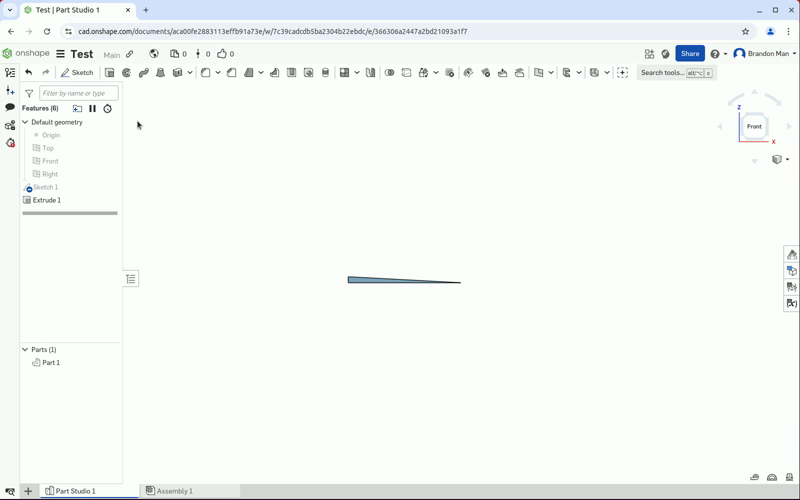
key(shift+h)
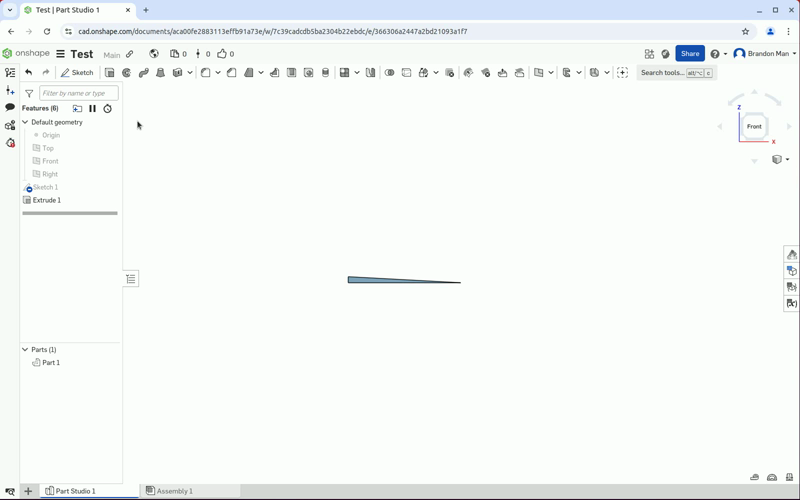
mouse_move(73, 189)
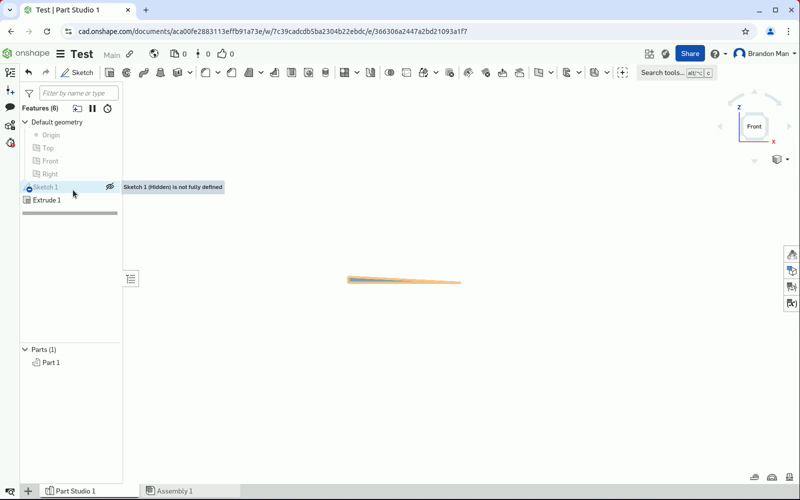
click(73, 189)
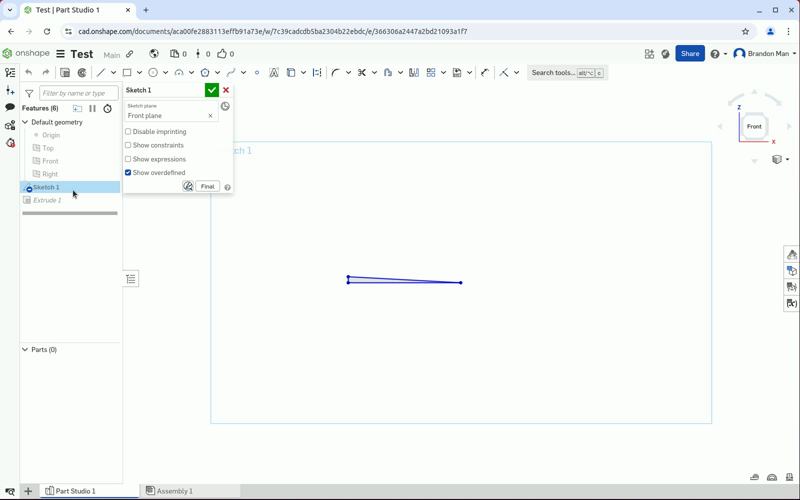
mouse_move(229, 92)
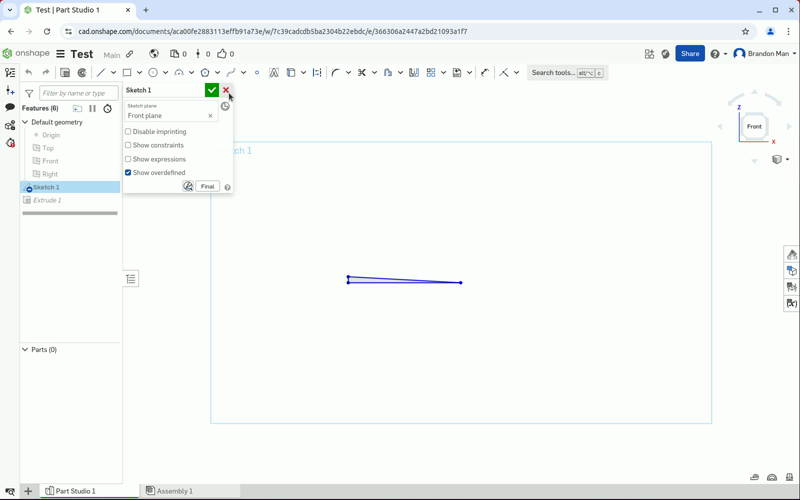
click(229, 92)
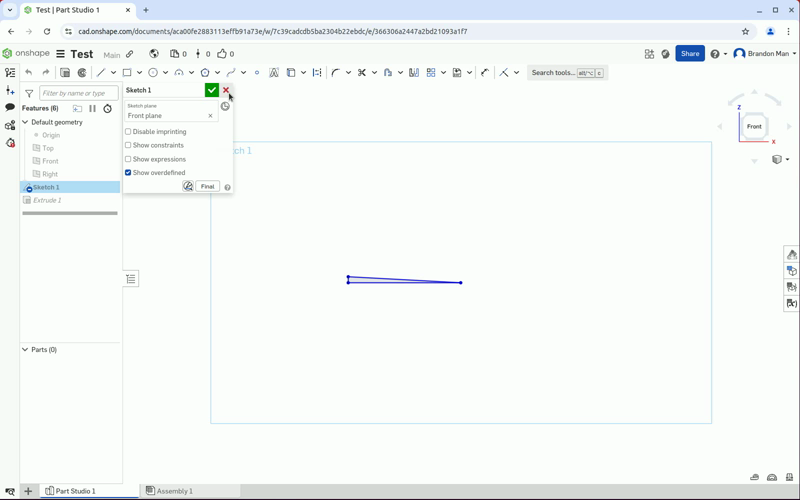
key(shift+s)
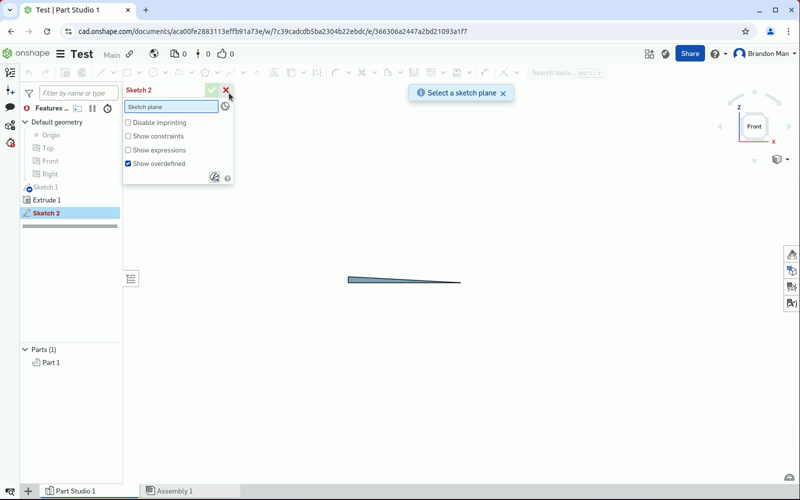
mouse_move(73, 163)
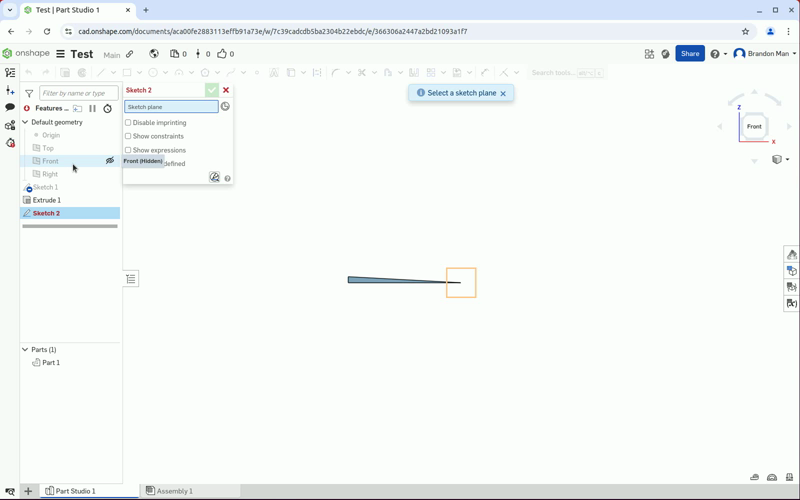
click(73, 163)
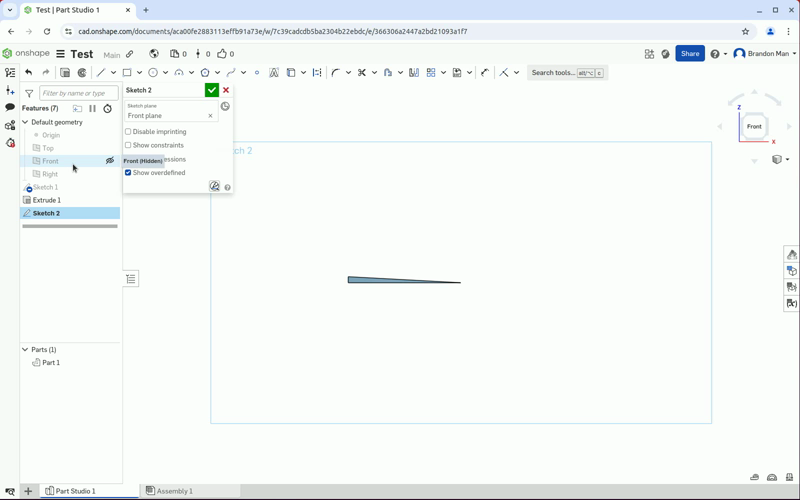
mouse_move(73, 352)
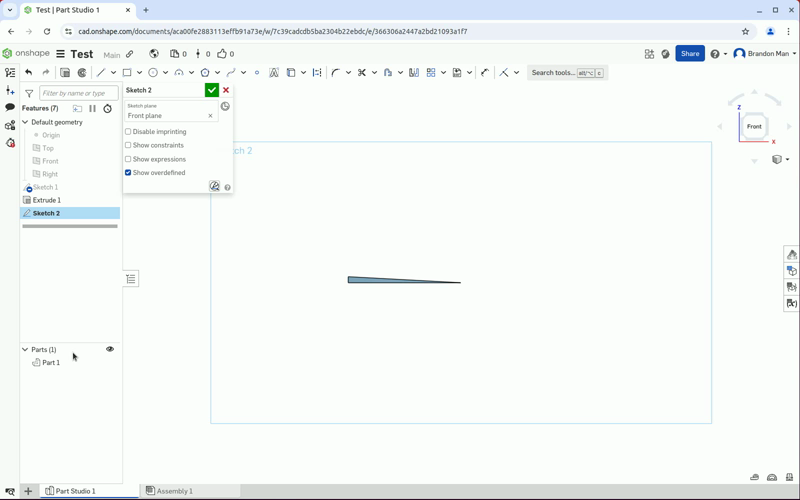
key(y)
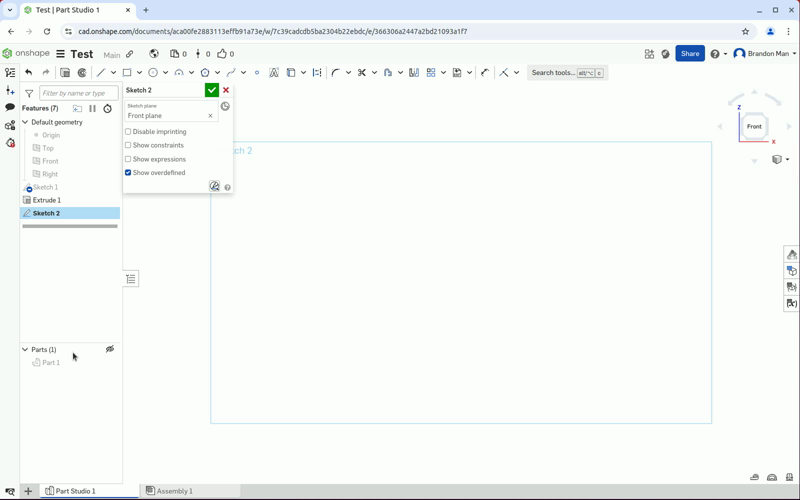
key(l)
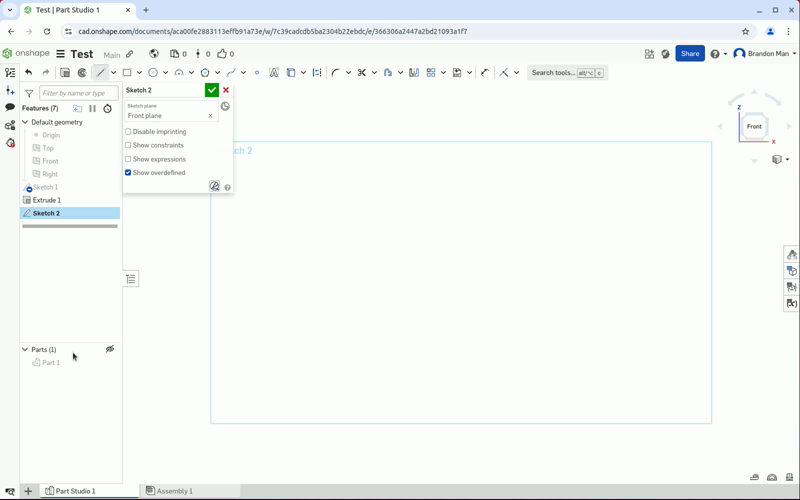
key_down(shift)
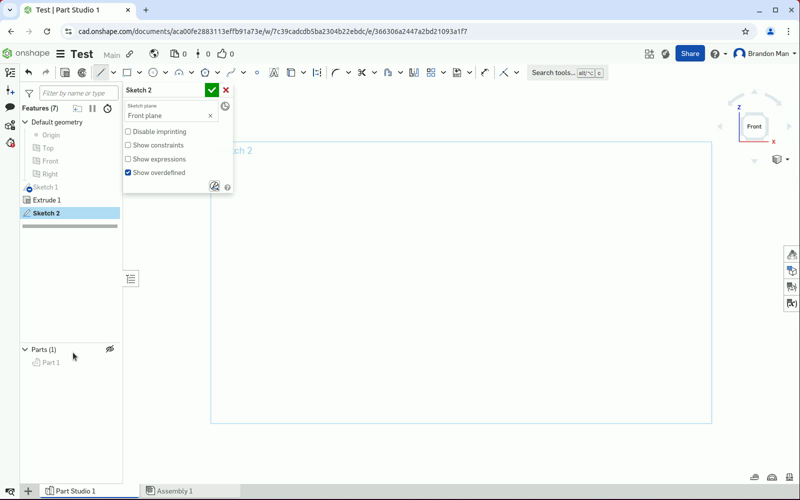
mouse_move(460, 282)
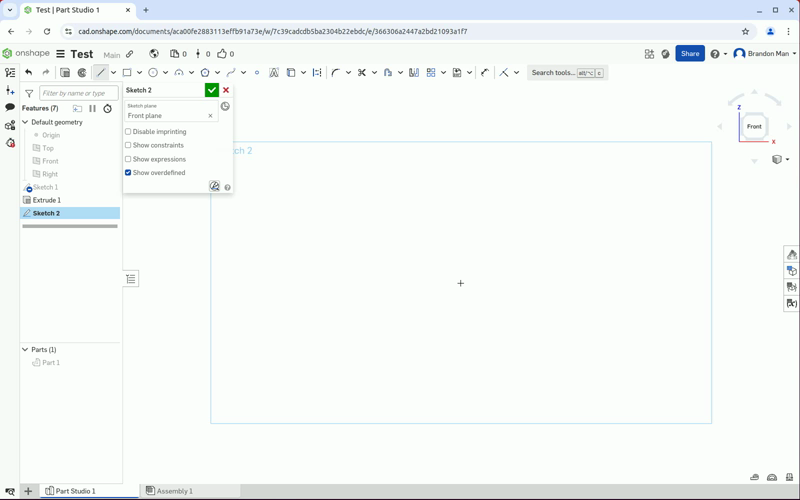
click(460, 282)
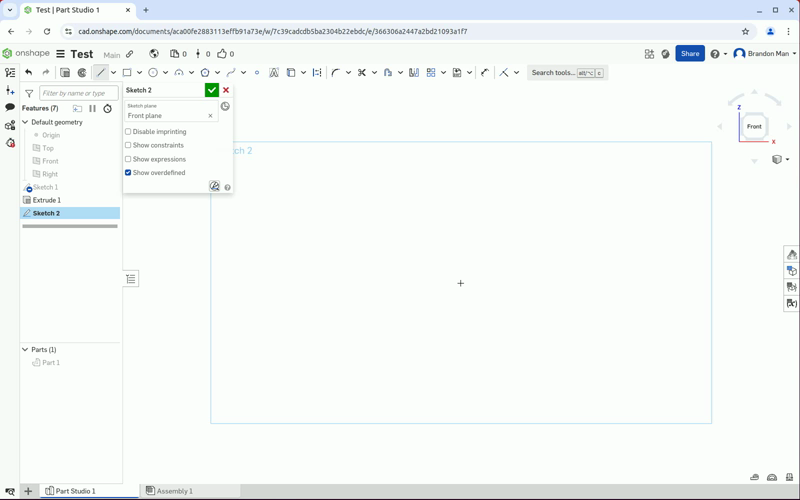
key_up(shift)
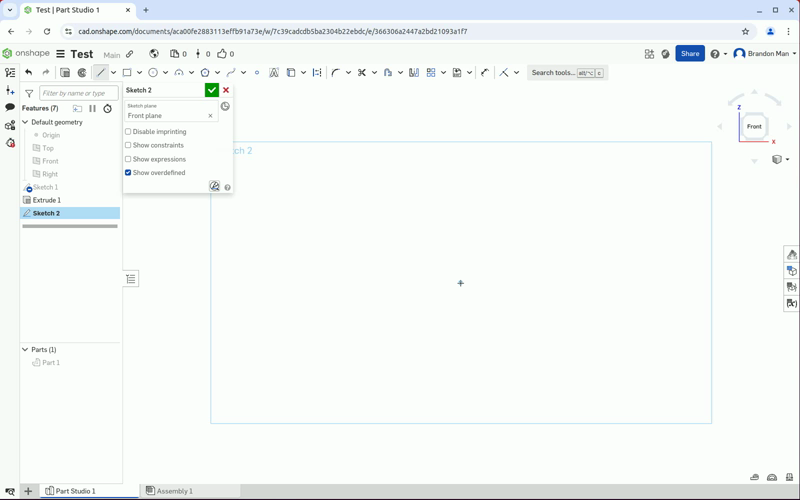
key_down(shift)
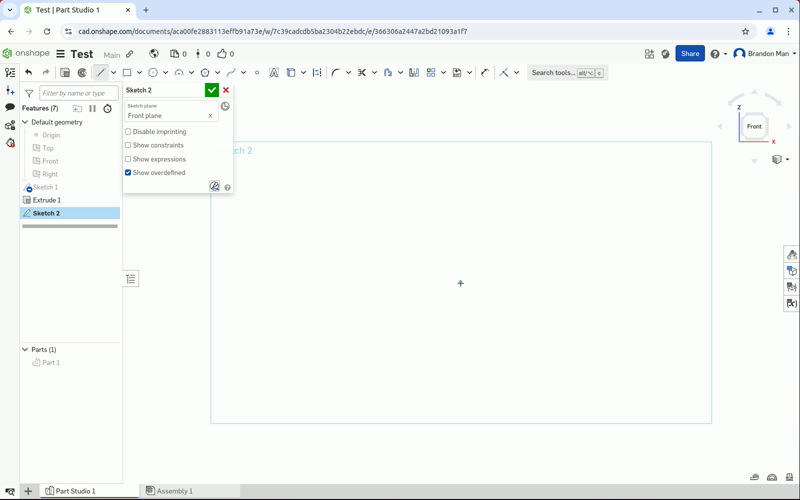
mouse_move(573, 282)
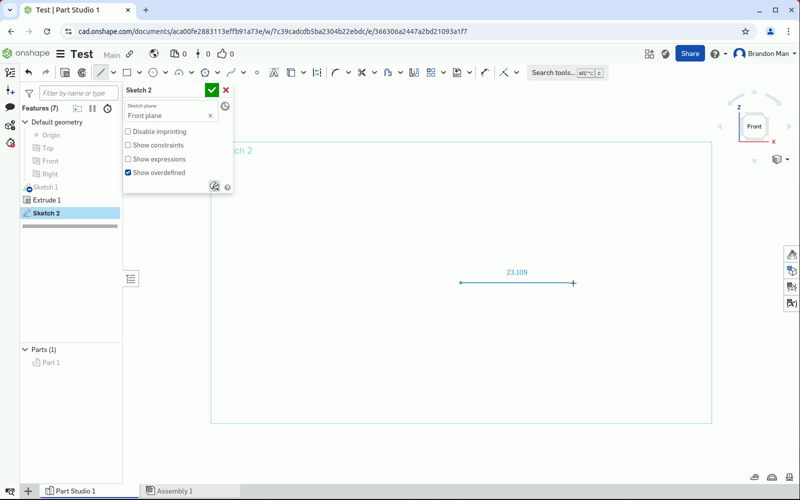
click(573, 282)
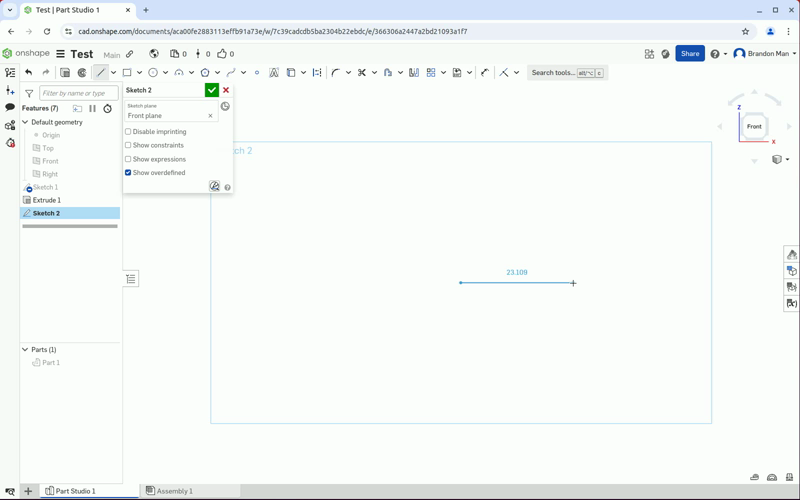
key_up(shift)
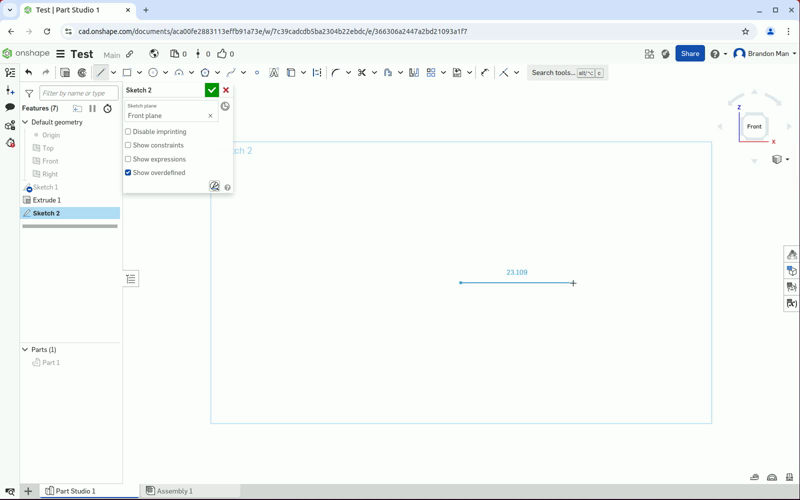
key_down(shift)
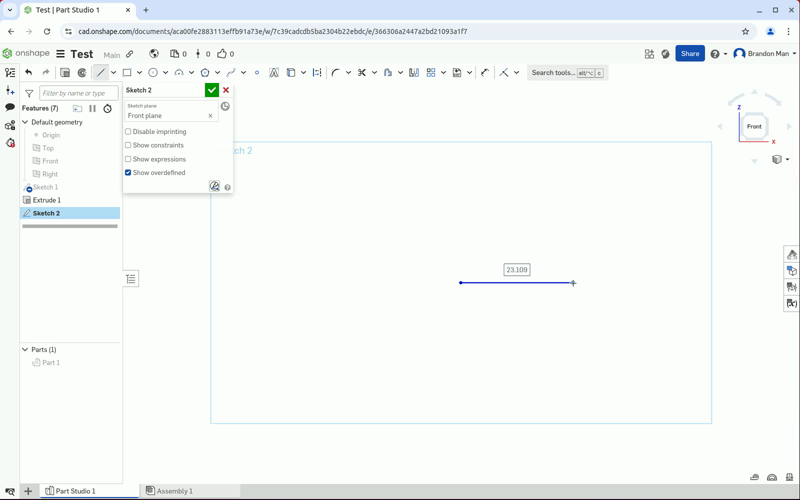
mouse_move(589, 282)
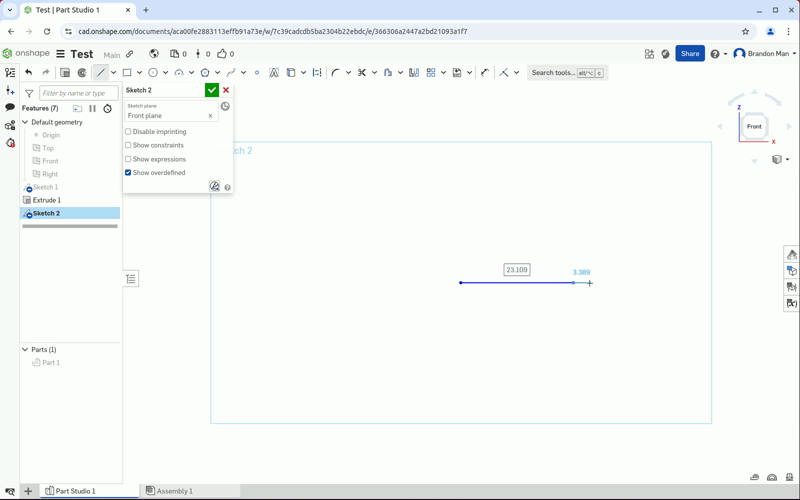
mouse_move(573, 273)
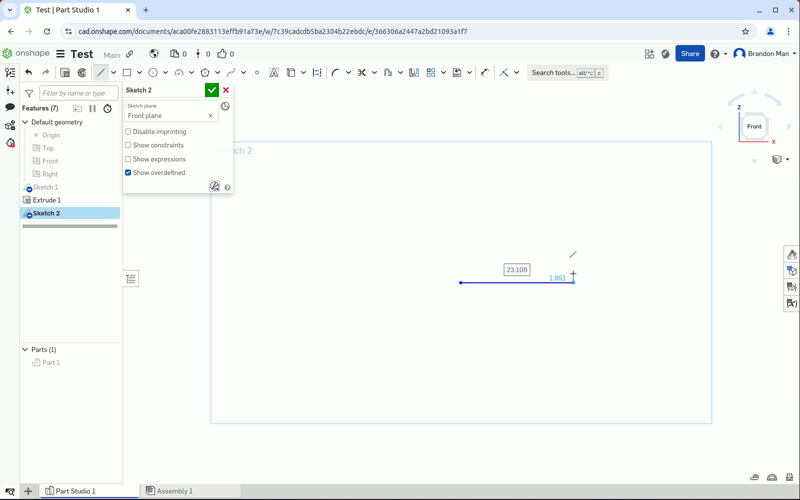
click(573, 273)
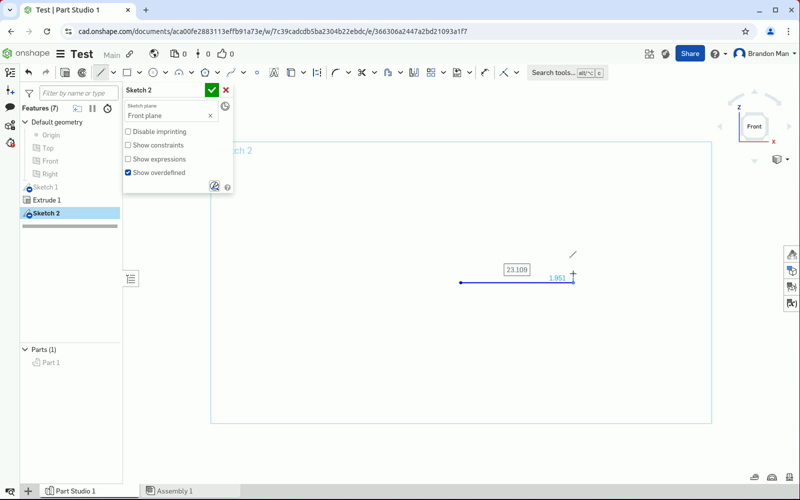
key_up(shift)
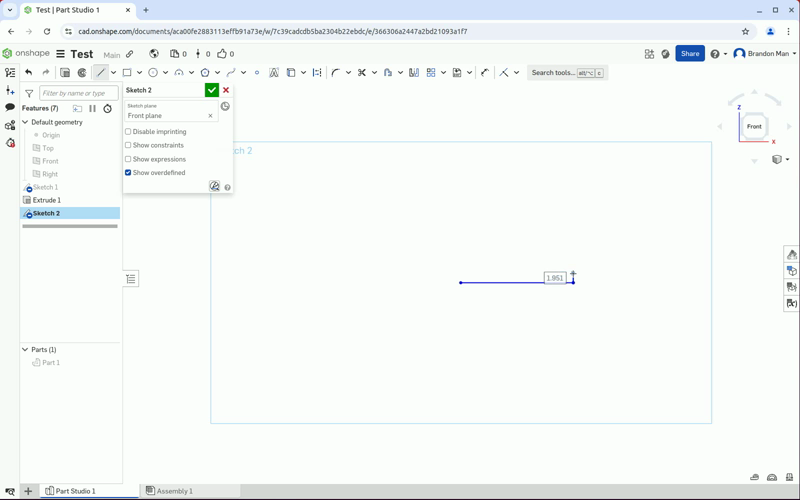
key_down(shift)
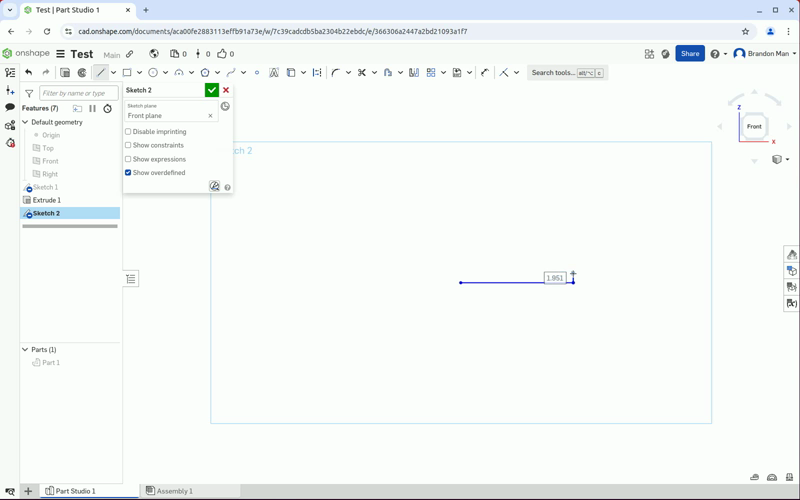
mouse_move(460, 282)
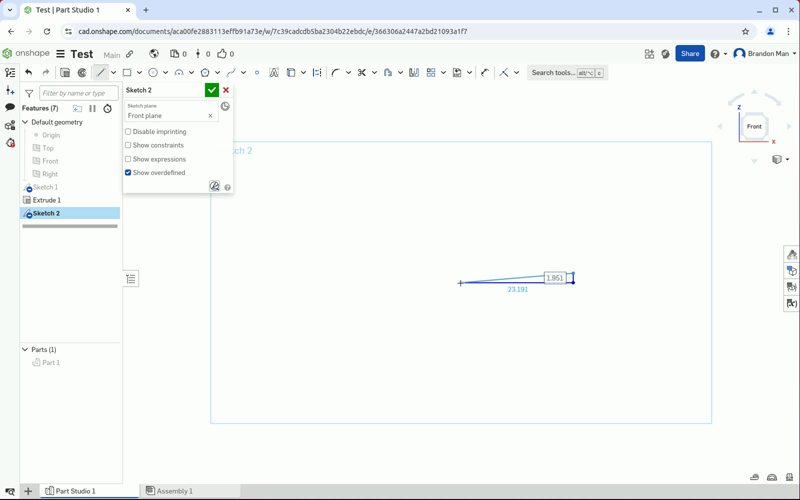
key_up(shift)
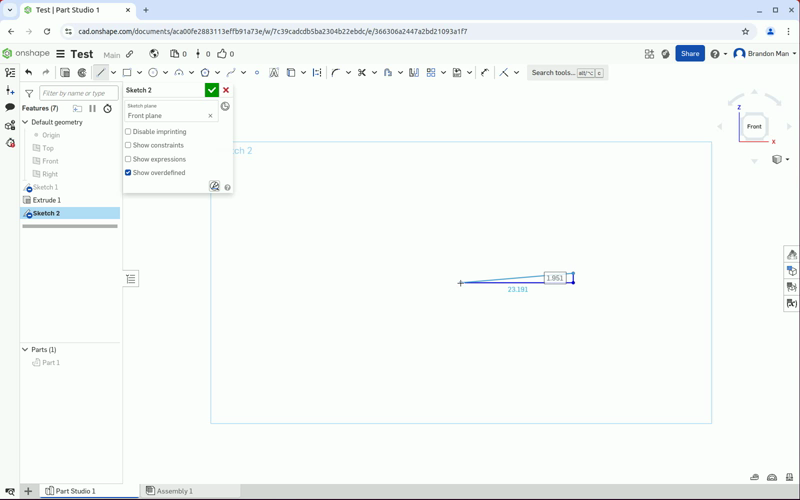
click(460, 282)
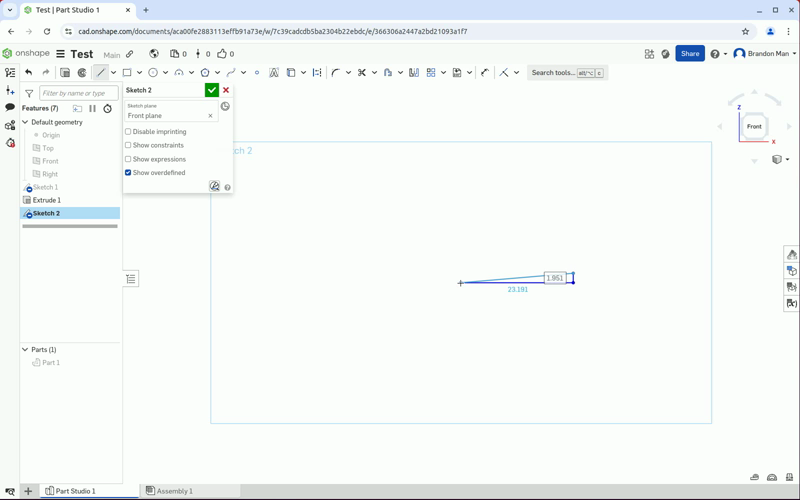
key(esc)
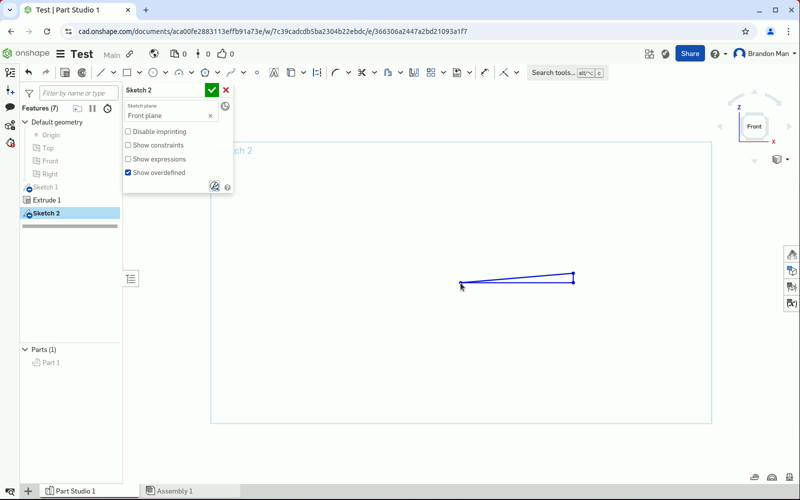
mouse_move(546, 279)
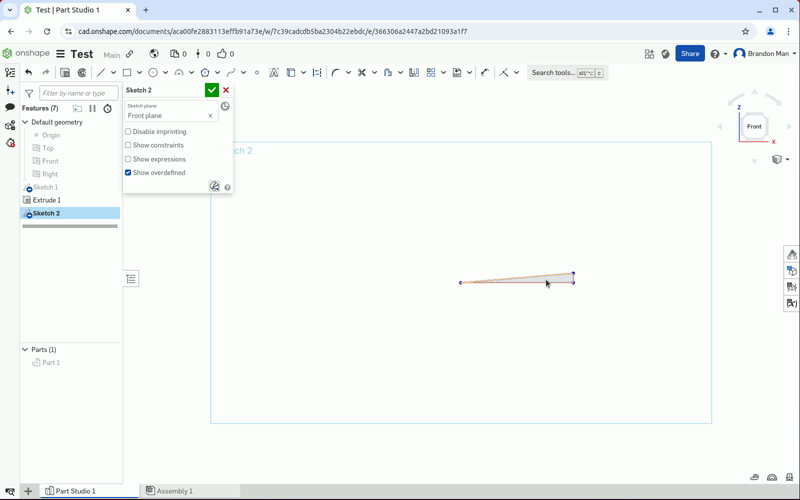
scroll(6)
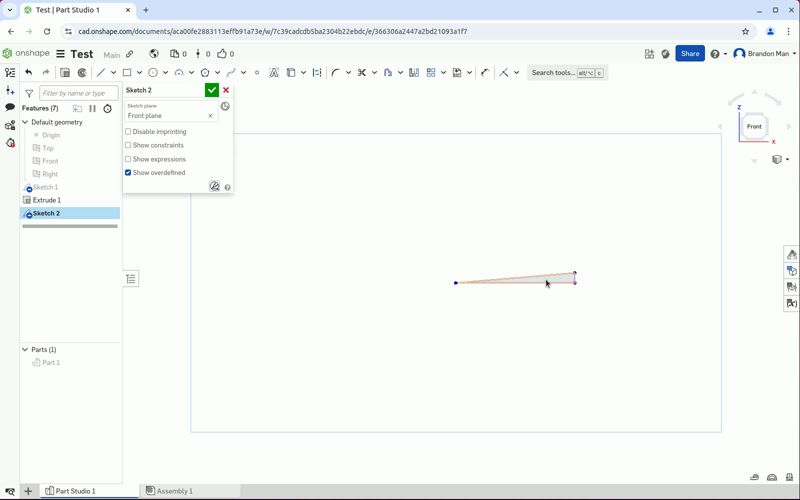
scroll(6)
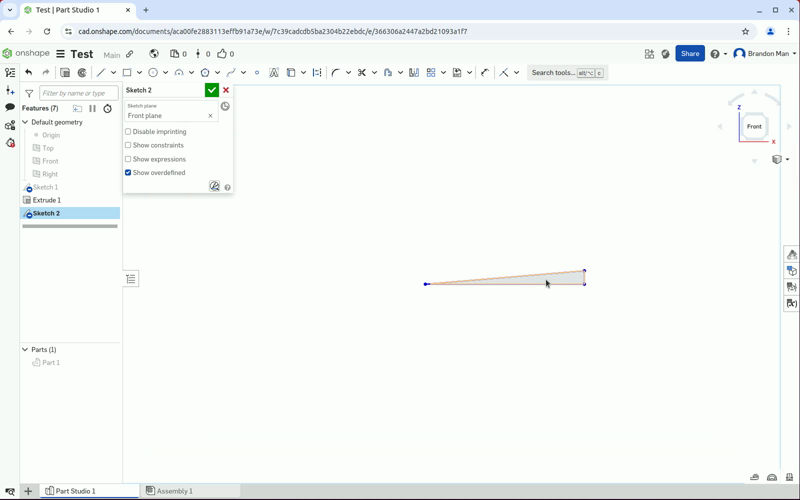
scroll(6)
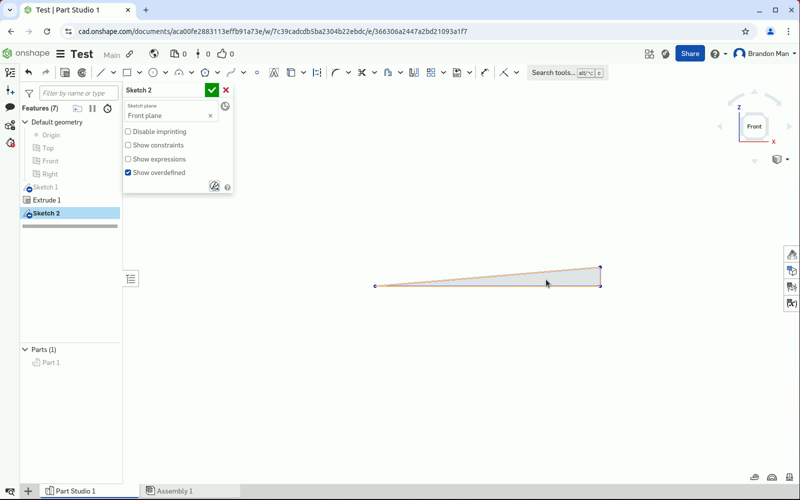
scroll(6)
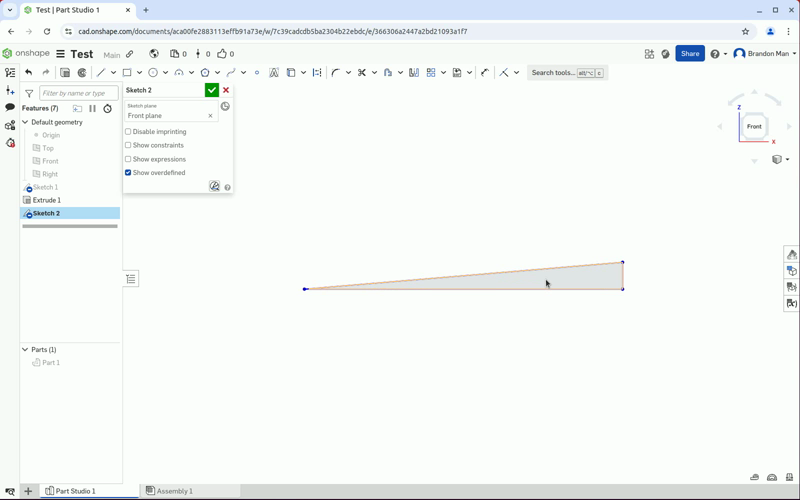
scroll(6)
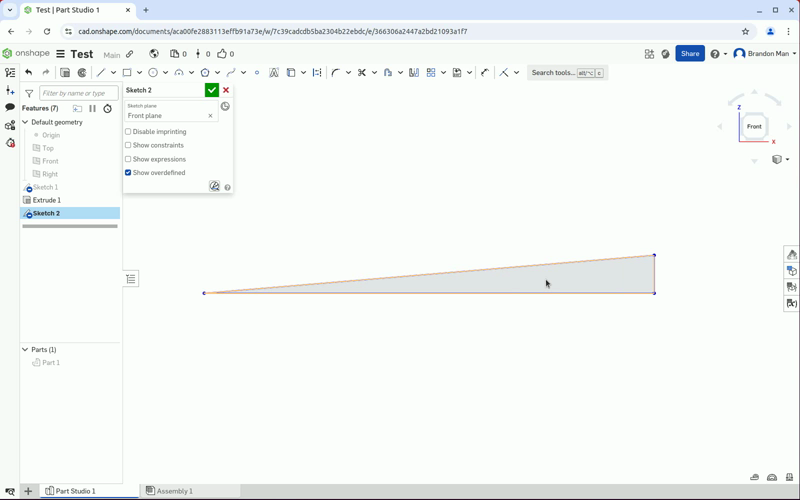
scroll(6)
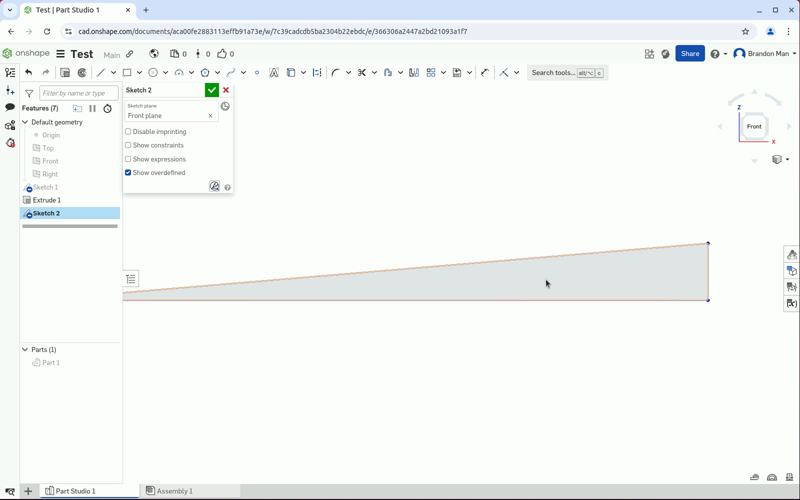
scroll(6)
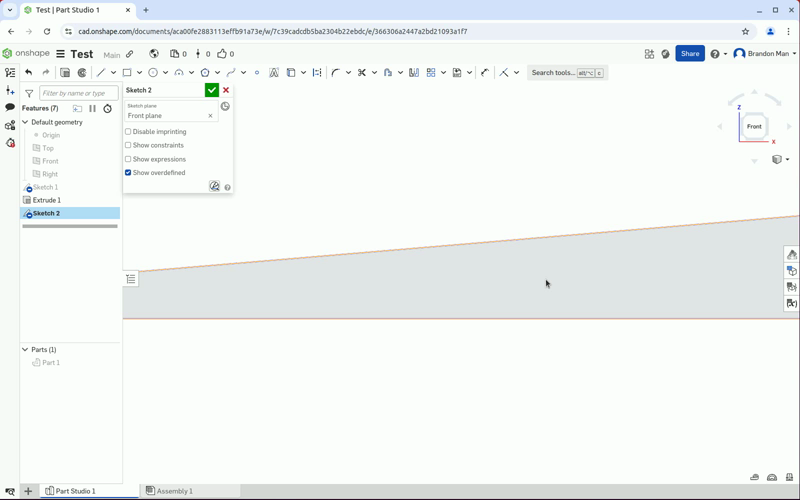
click(546, 279)
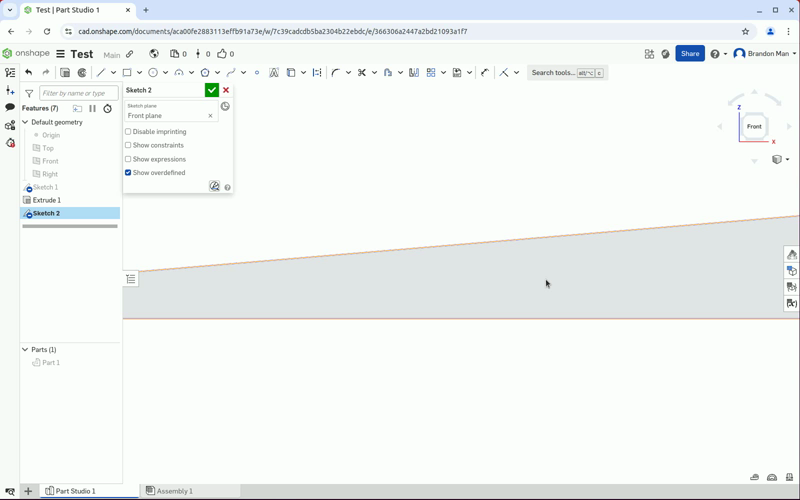
scroll(-6)
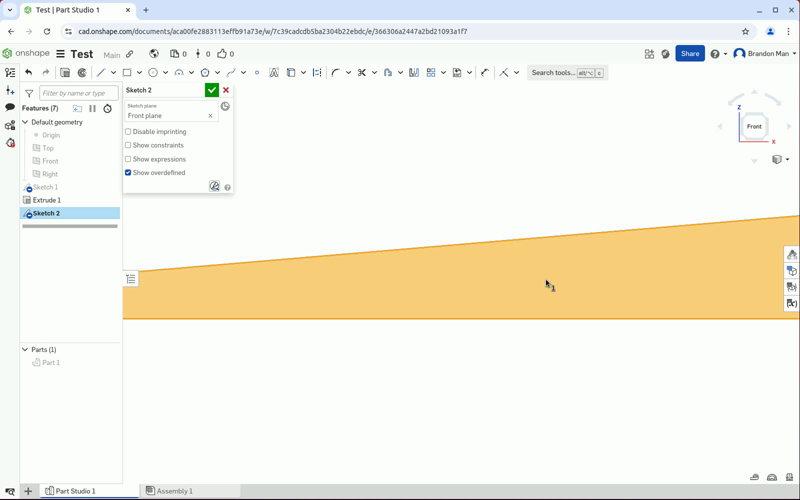
scroll(-6)
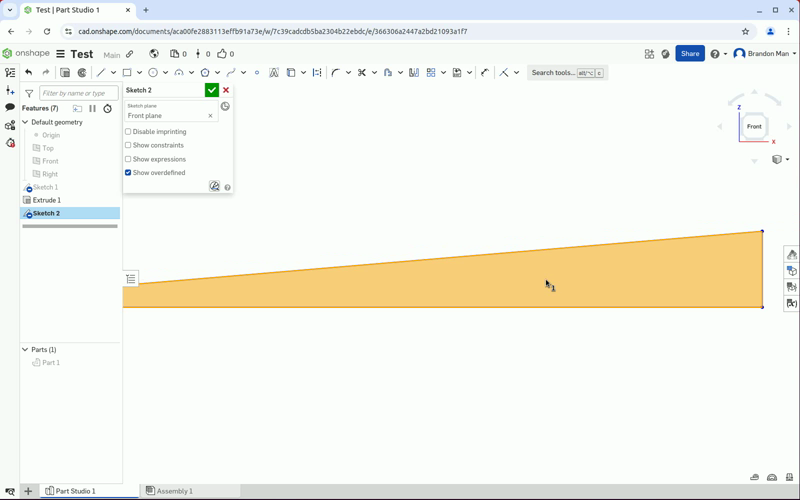
scroll(-6)
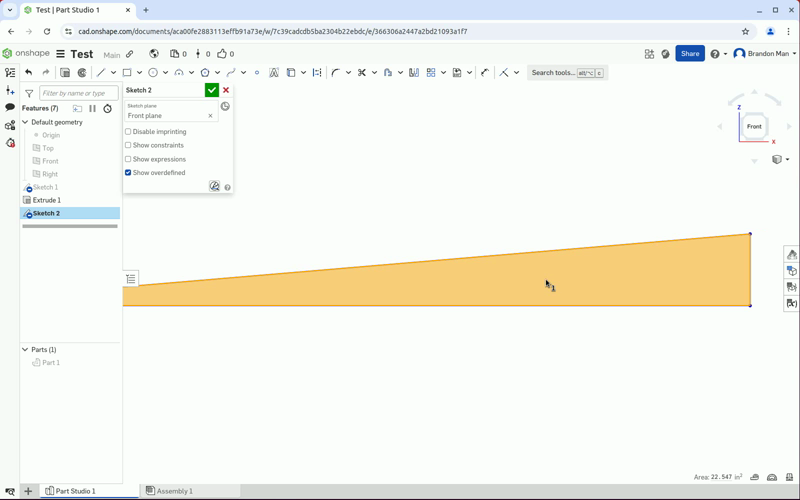
scroll(-6)
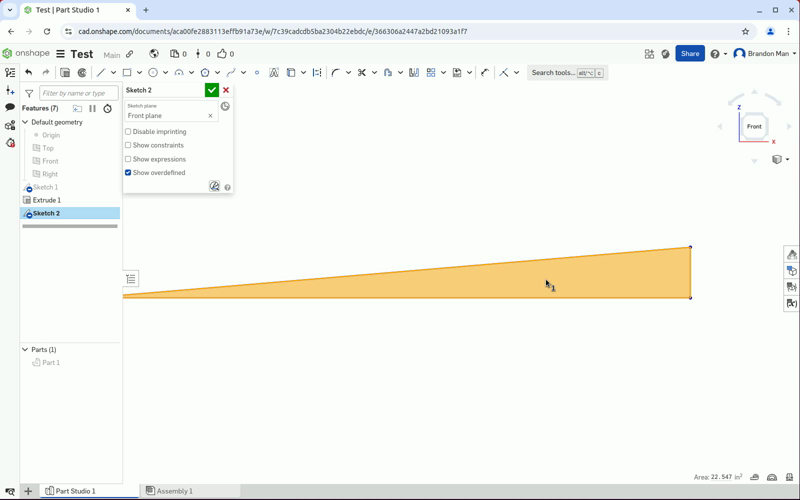
scroll(-6)
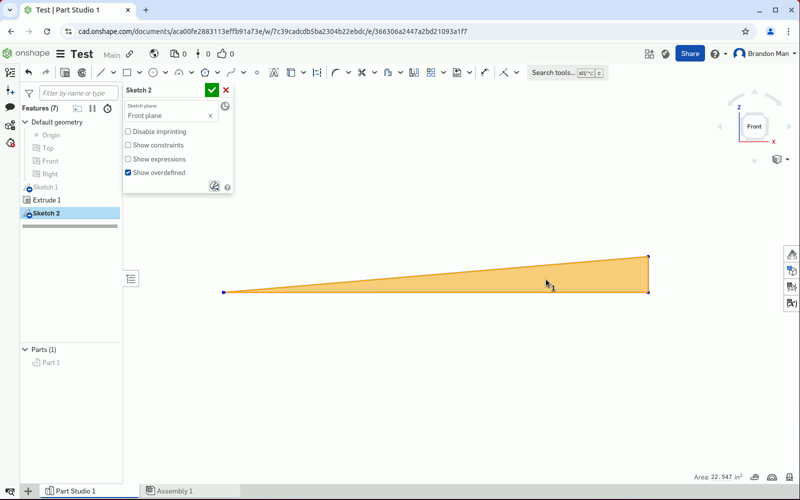
scroll(-6)
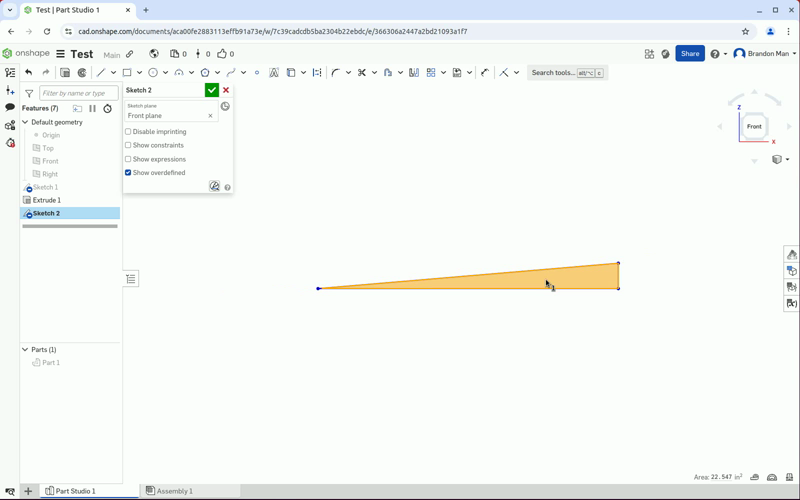
scroll(-6)
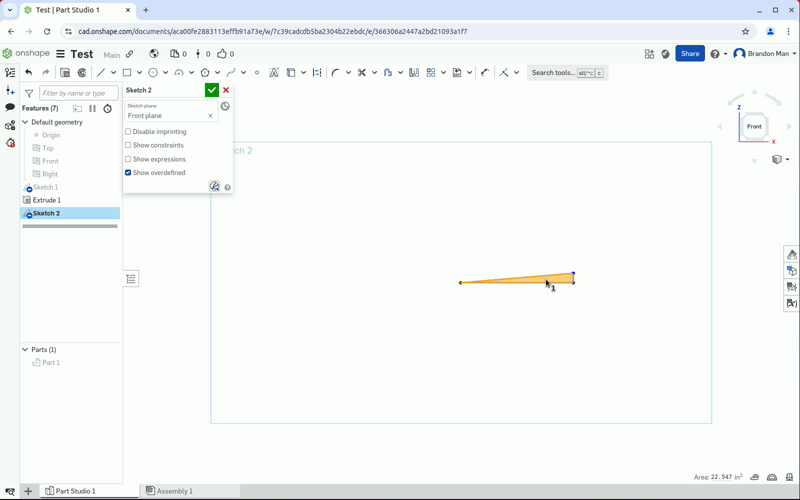
mouse_move(73, 352)
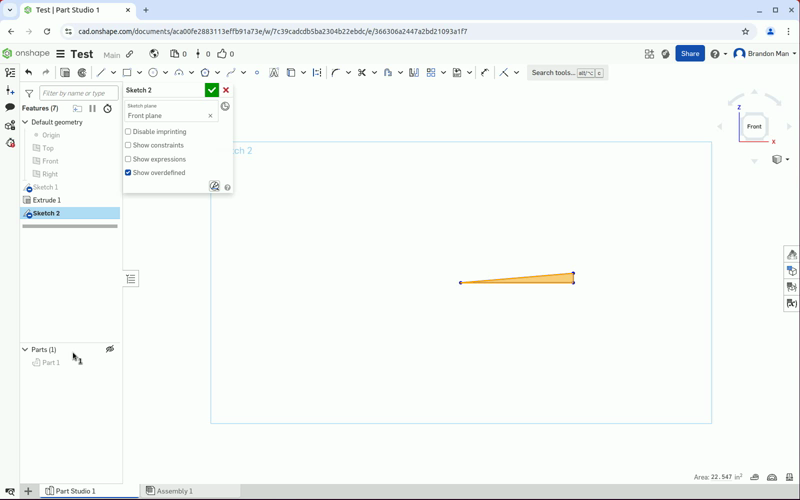
key(shift+y)
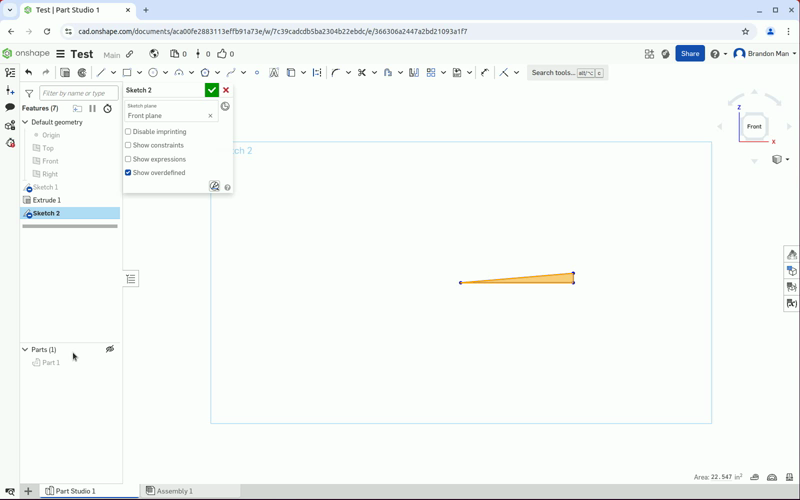
key(shift+e)
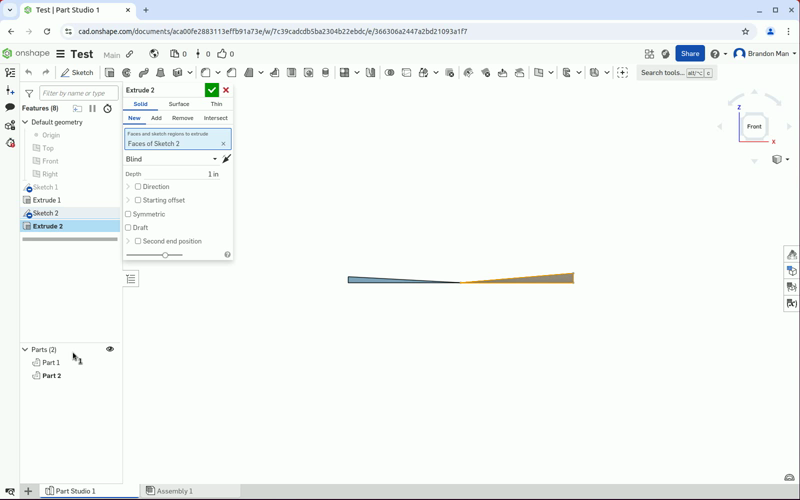
mouse_move(143, 106)
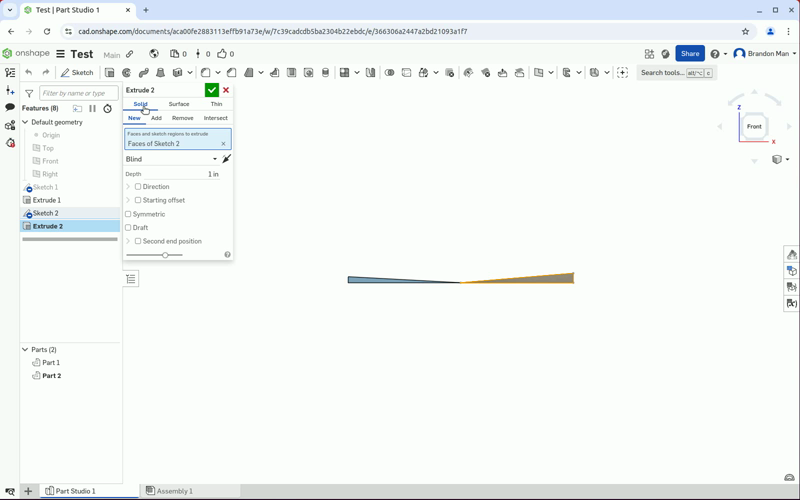
click(143, 106)
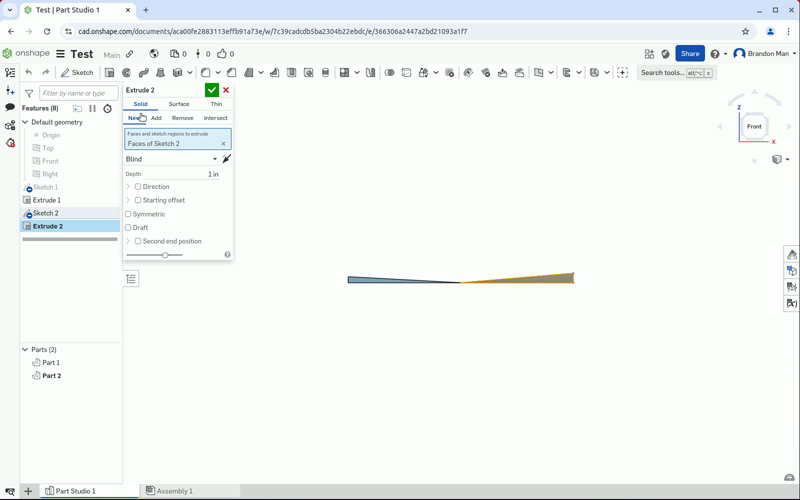
mouse_move(137, 120)
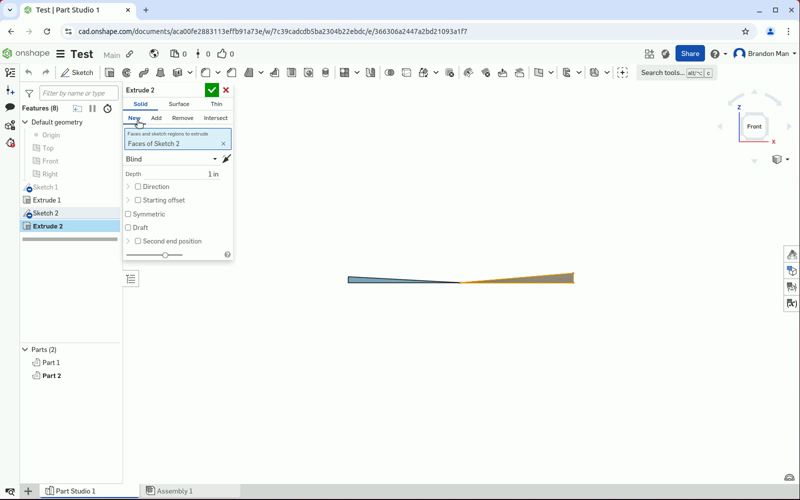
click(137, 120)
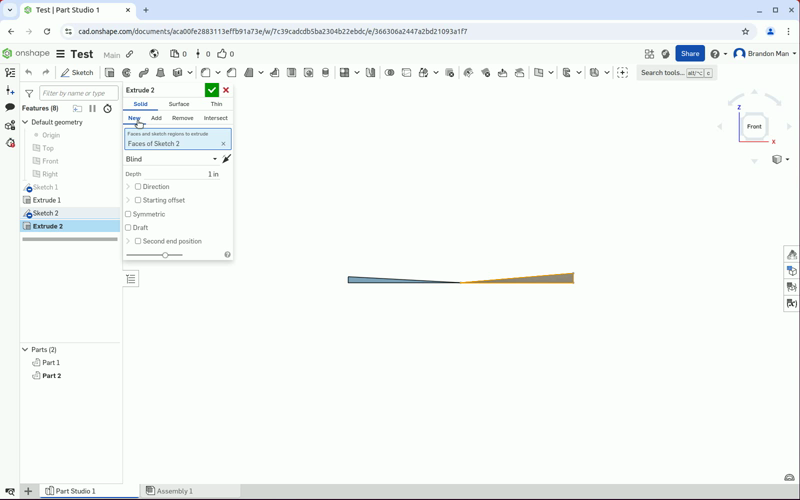
key(tab, 4)
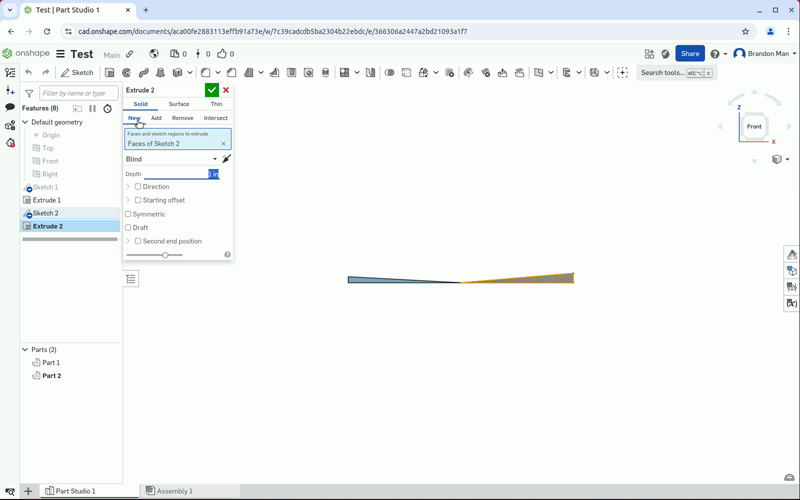
text(9.628)
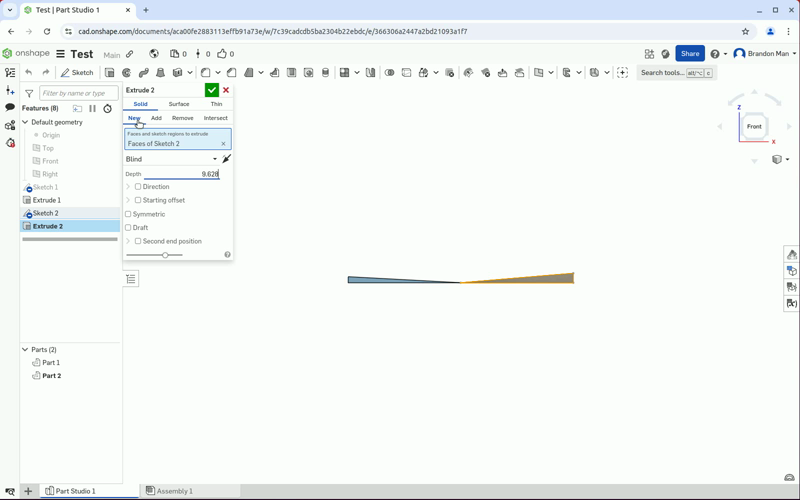
key(enter)
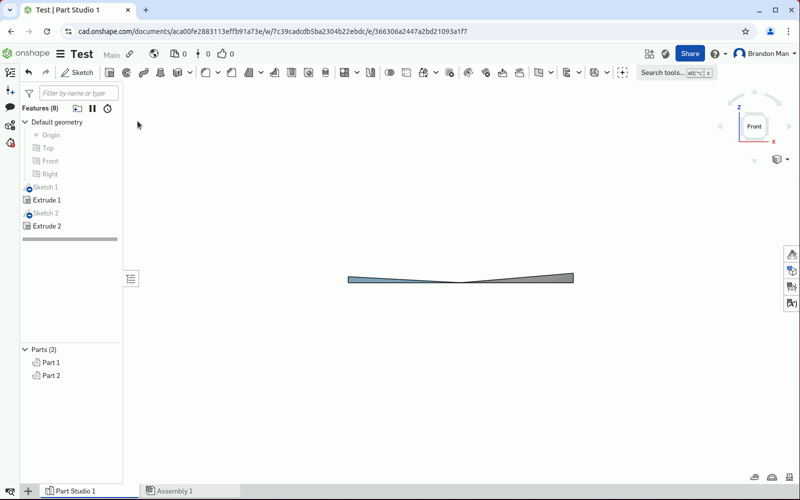
key(shift+h)
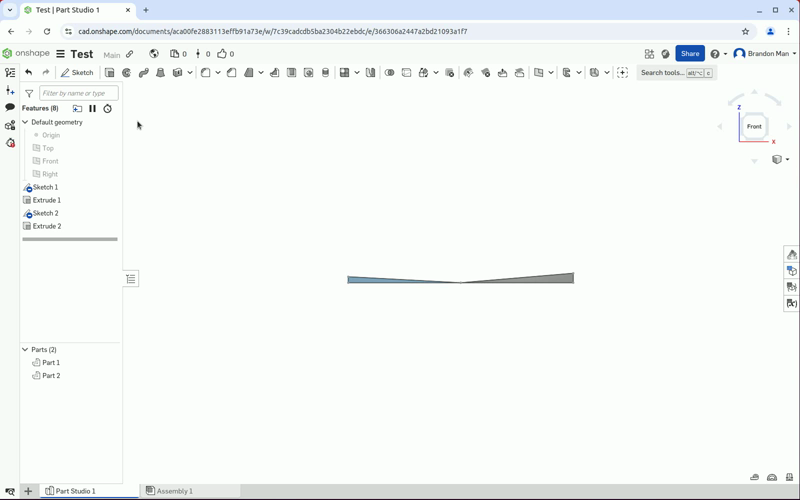
key(shift+h)
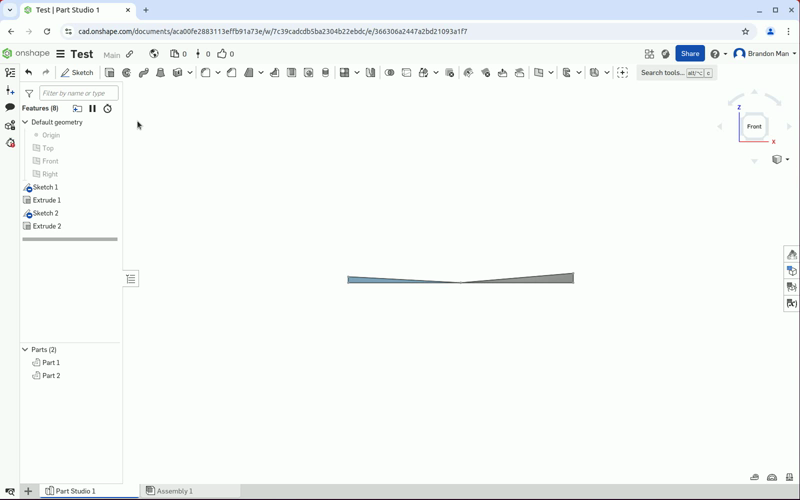
key(shift+7)
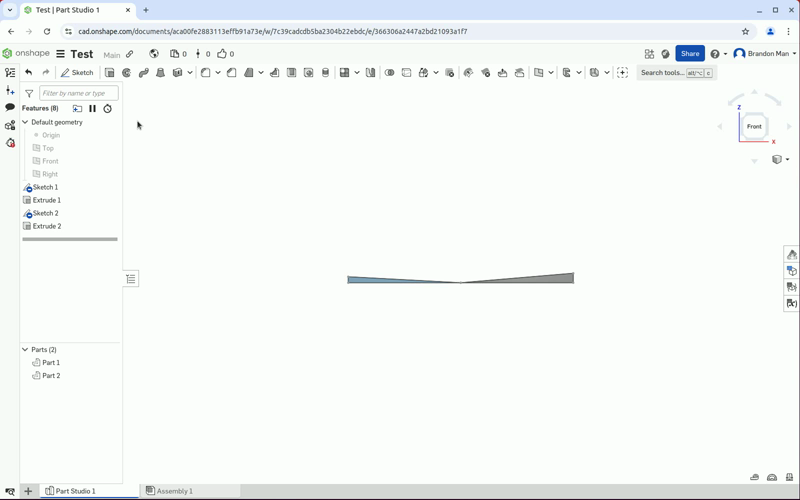
key(left, 2)
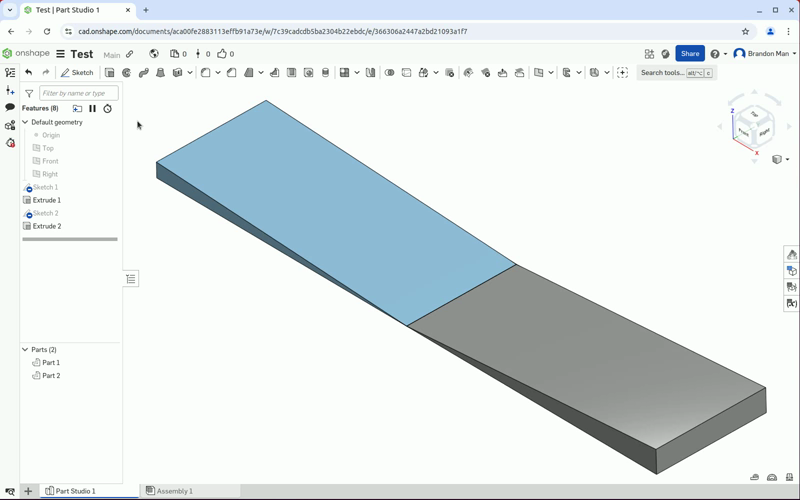
key(down, 2)
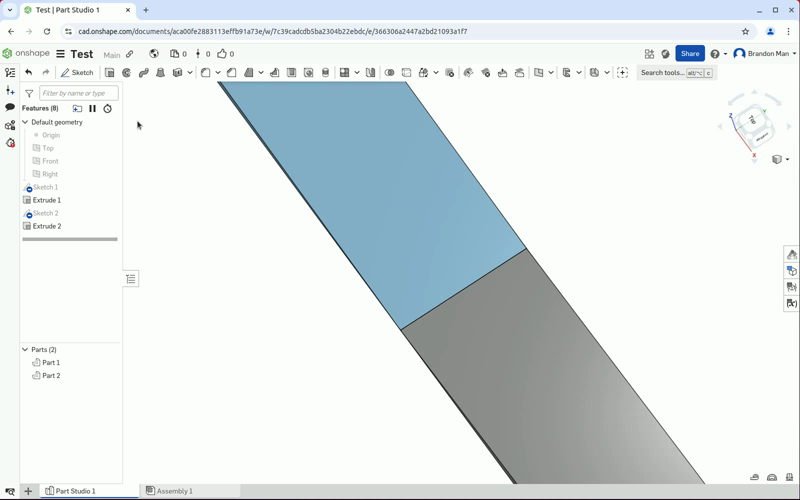
key(up, 2)
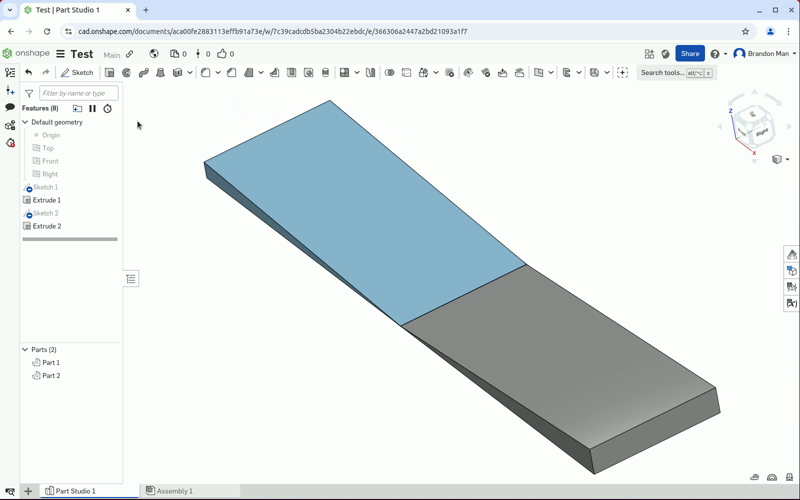
key(right, 2)
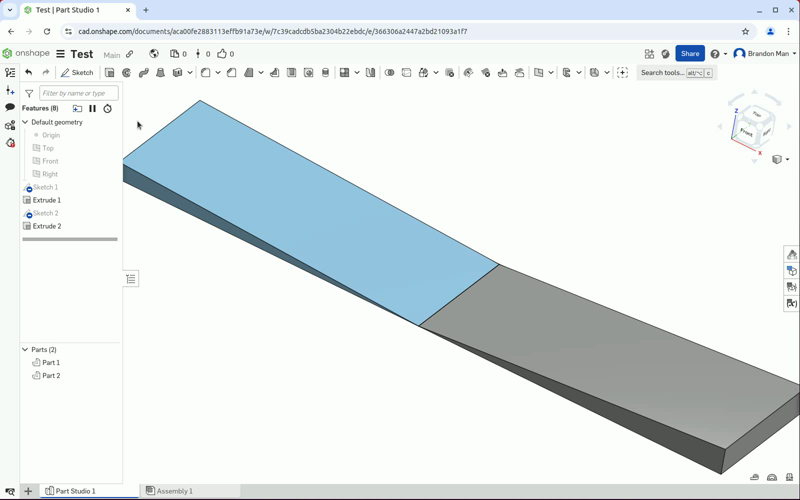
mouse_move(73, 189)
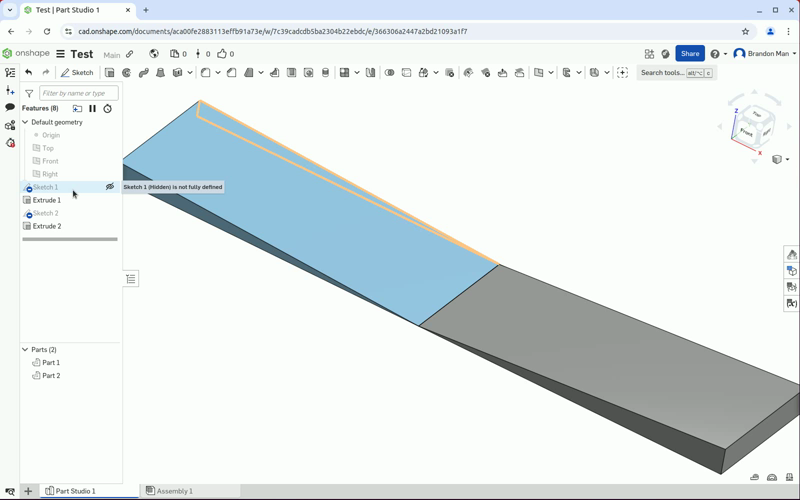
click(73, 189)